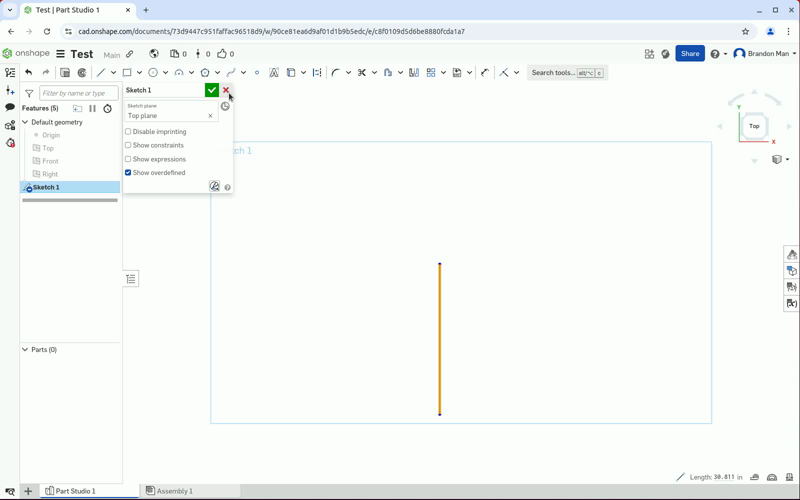
key(shift+h)
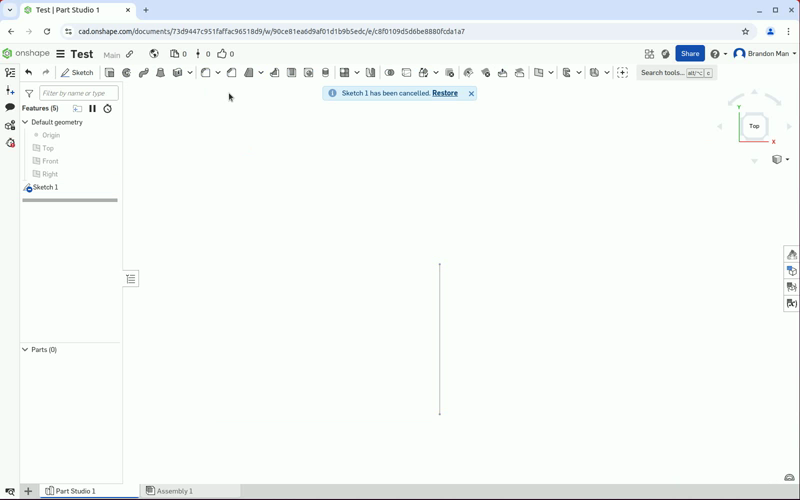
key(shift+s)
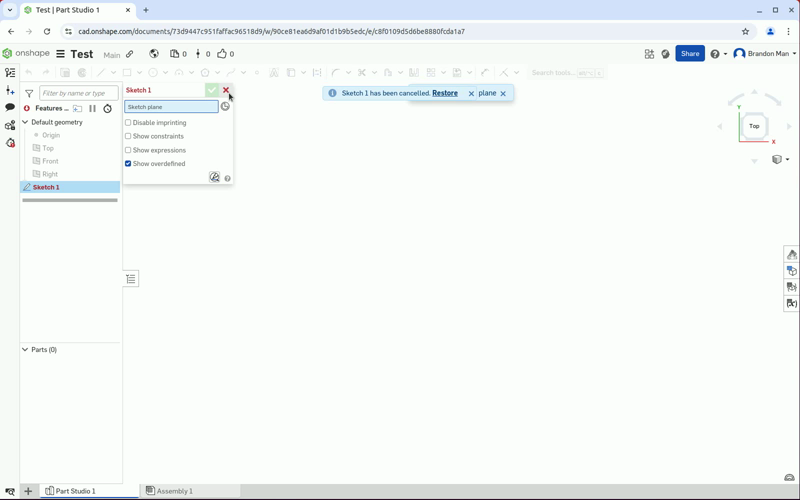
mouse_move(73, 150)
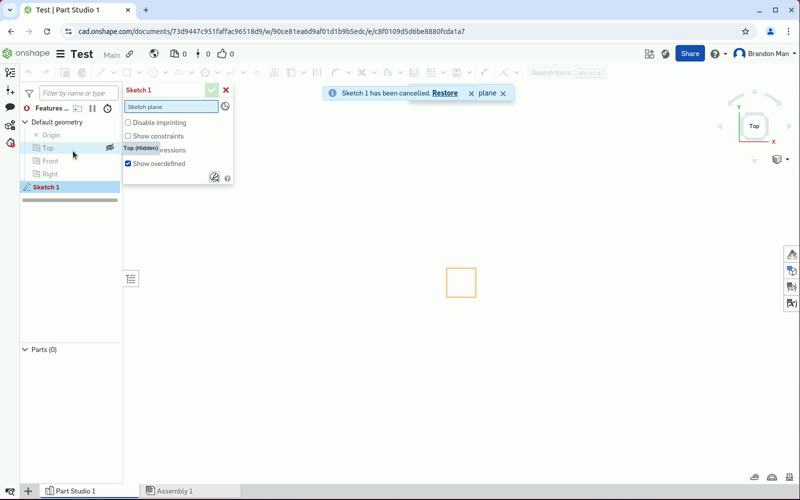
click(73, 150)
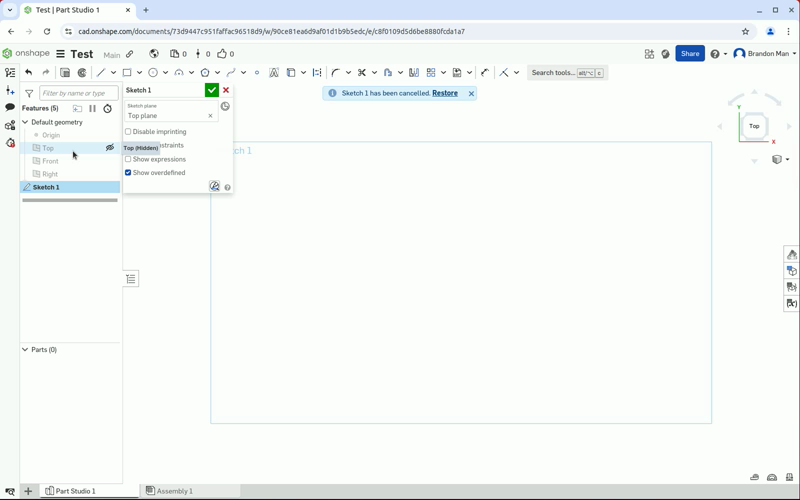
mouse_move(73, 352)
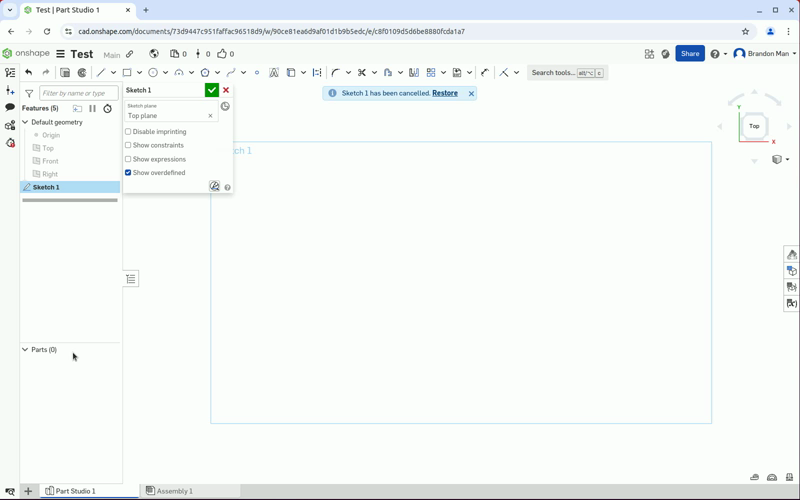
key(y)
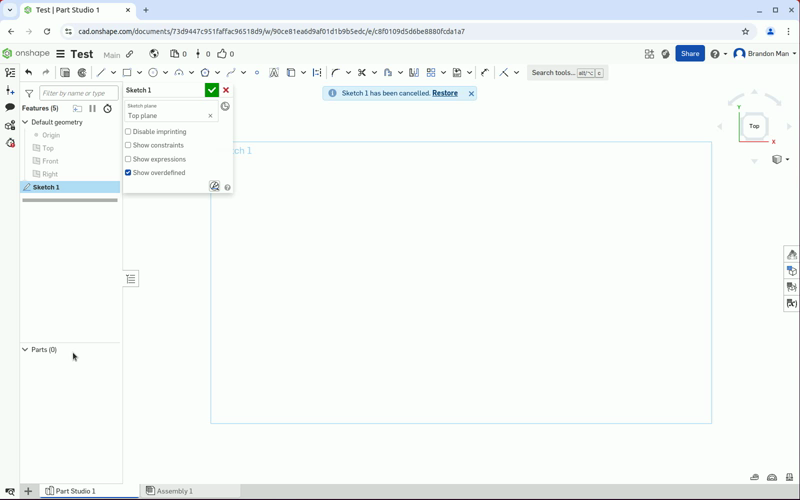
key(c)
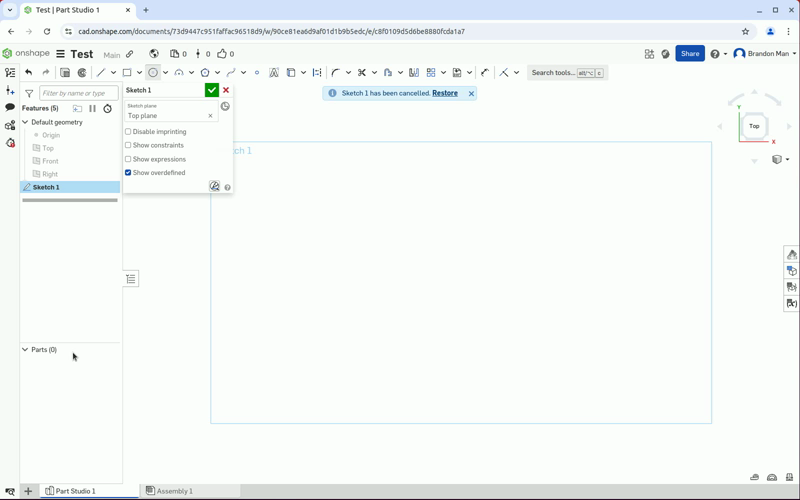
key_down(shift)
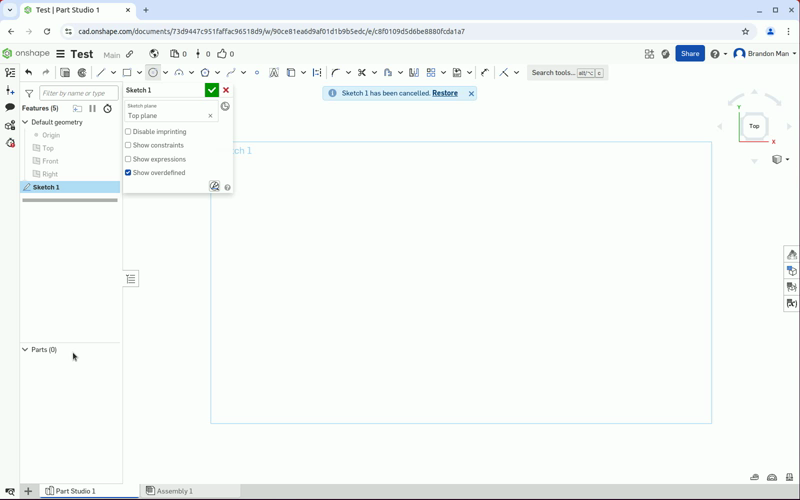
mouse_move(461, 282)
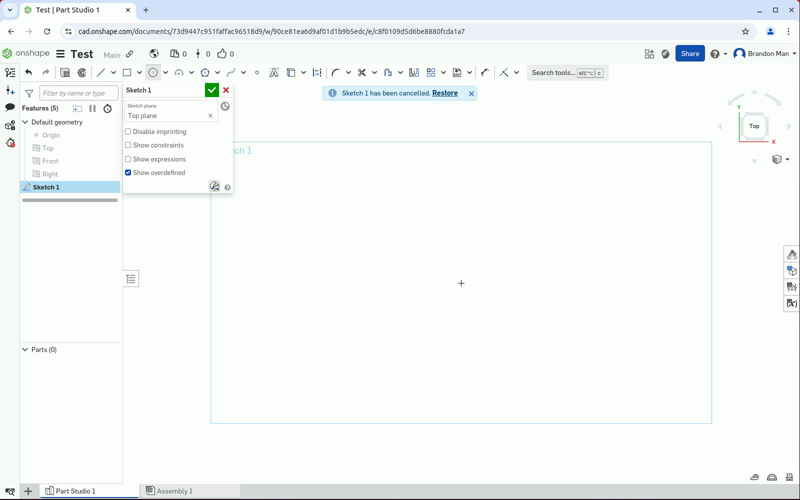
click(461, 282)
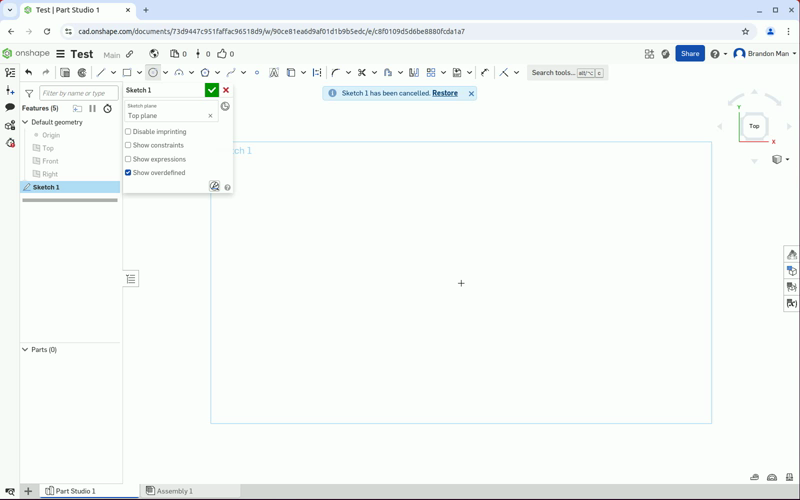
key_up(shift)
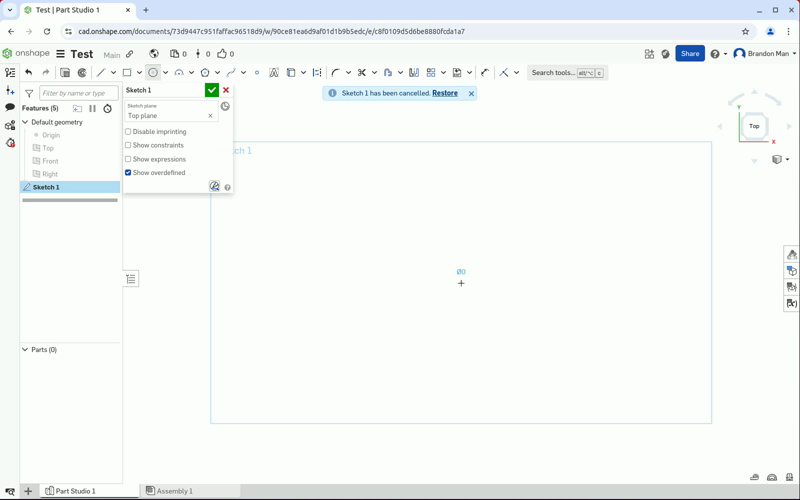
mouse_move(572, 282)
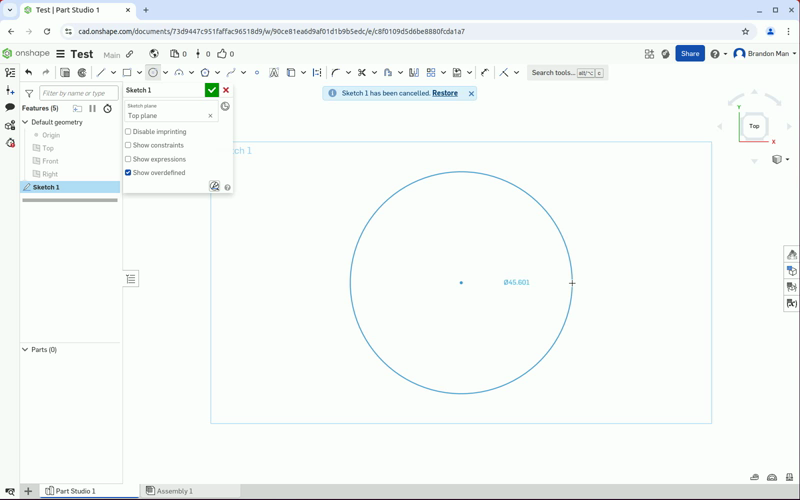
click(572, 282)
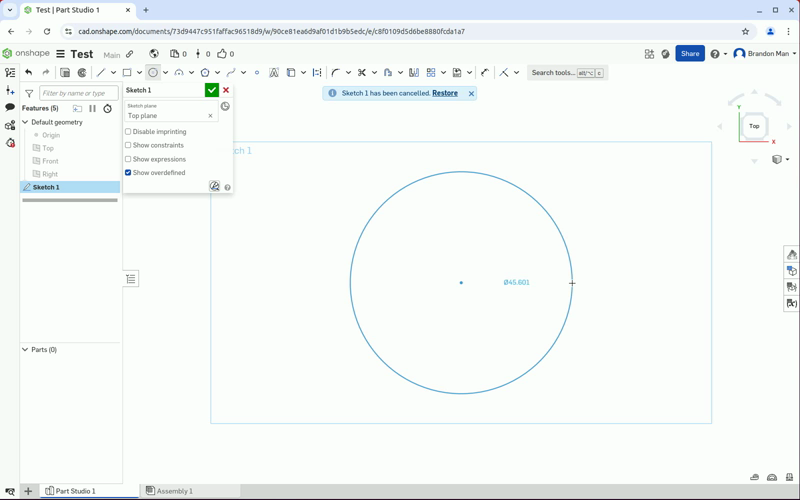
key(esc)
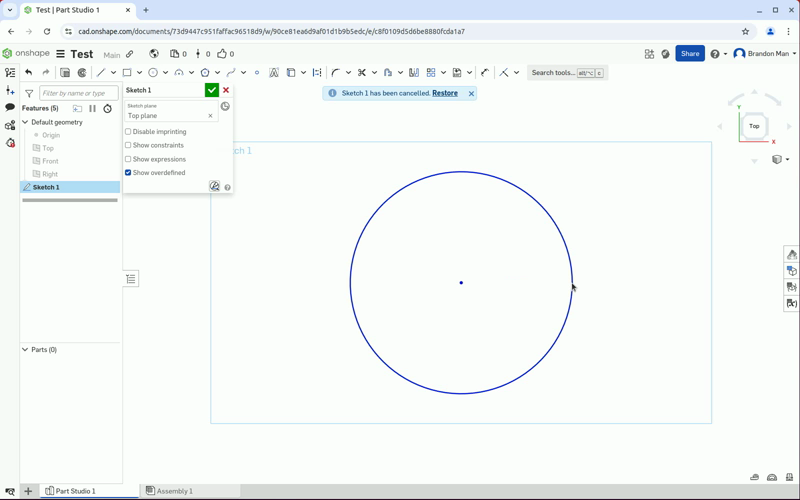
mouse_move(450, 215)
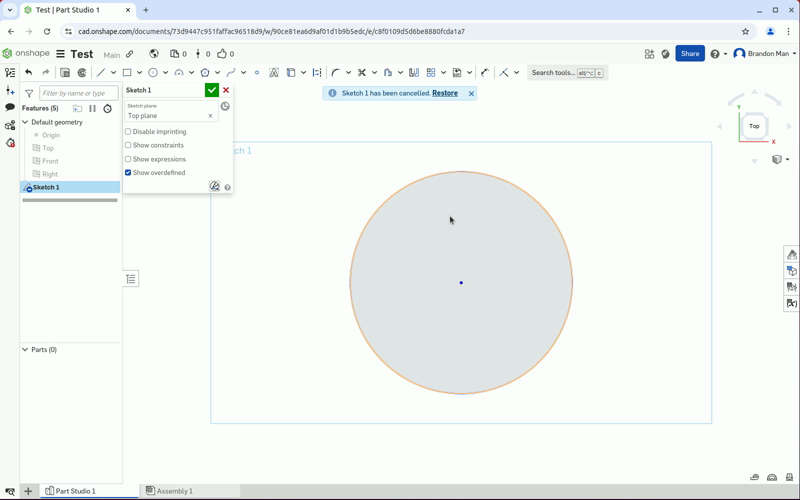
click(450, 215)
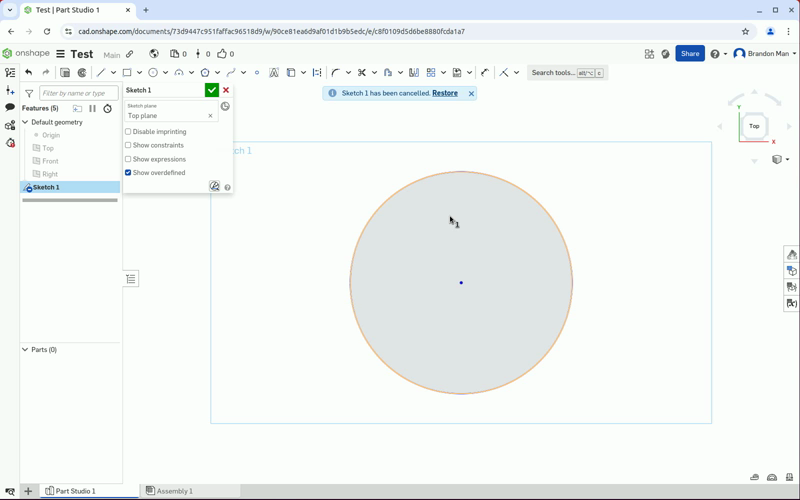
mouse_move(73, 352)
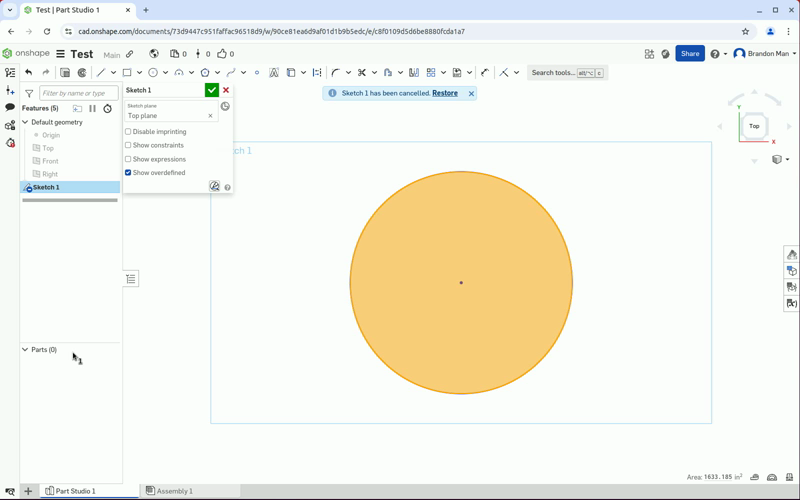
key(shift+y)
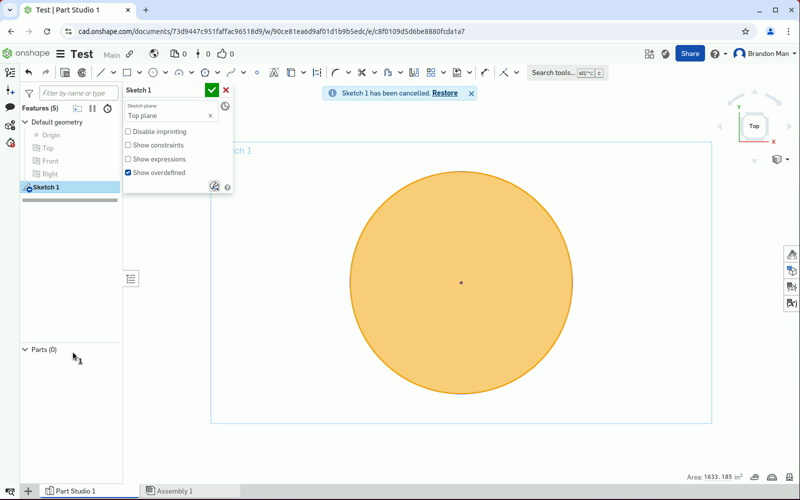
key(shift+e)
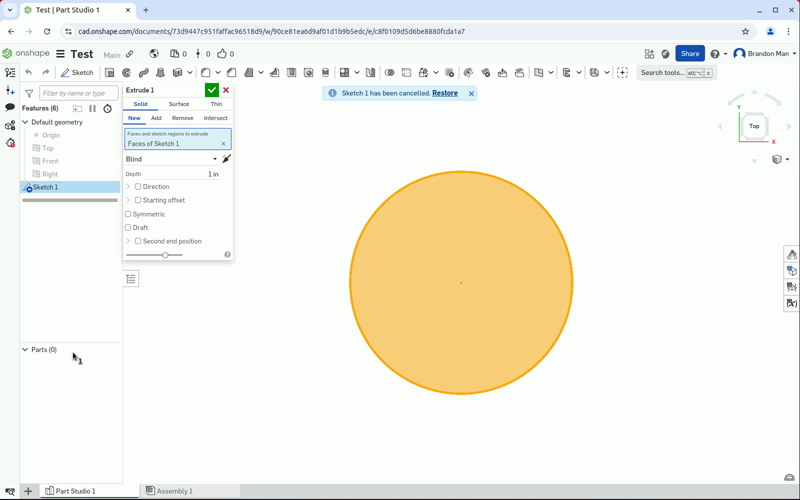
mouse_move(143, 106)
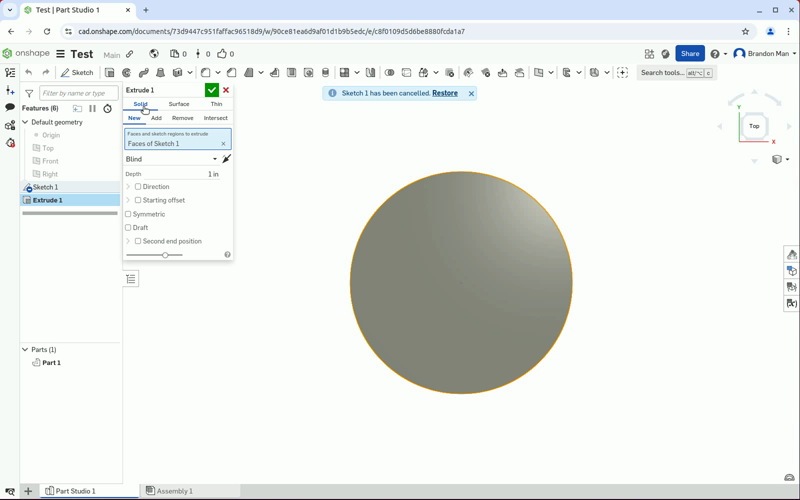
click(143, 106)
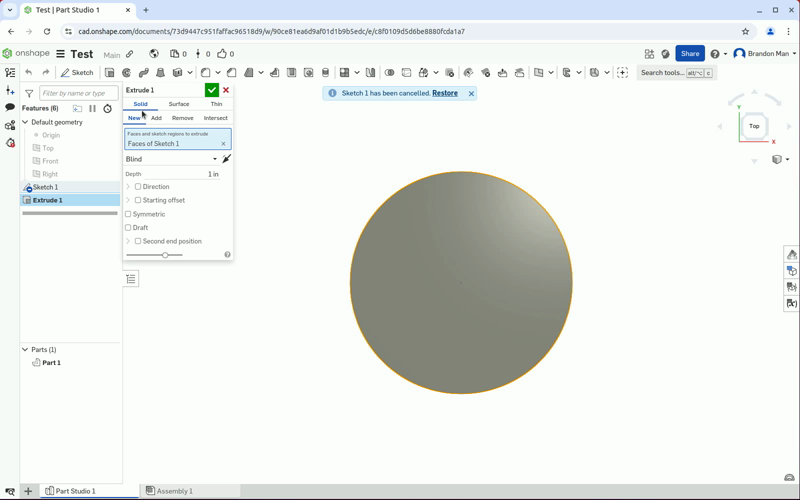
mouse_move(137, 120)
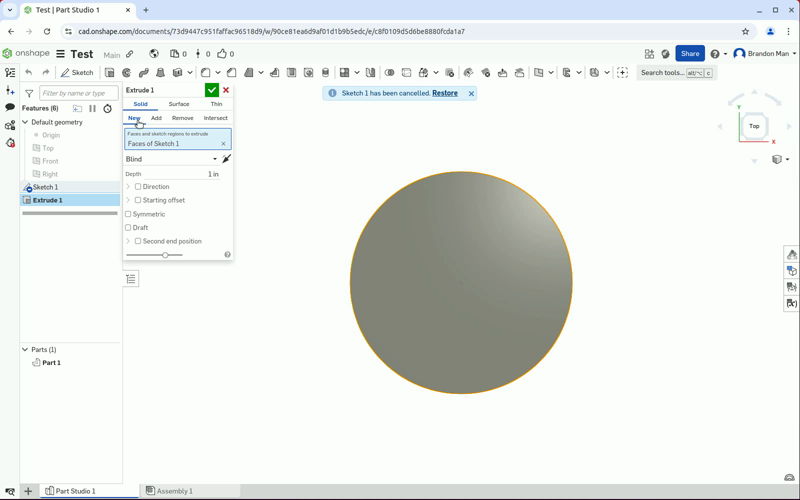
click(137, 120)
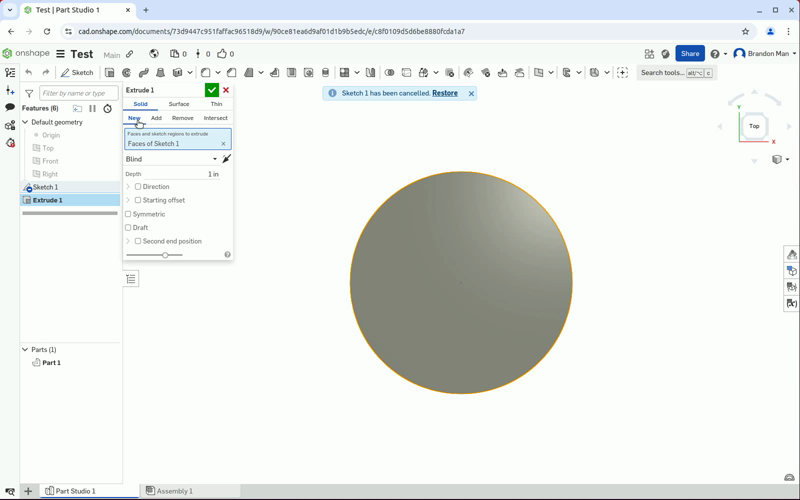
key(tab, 4)
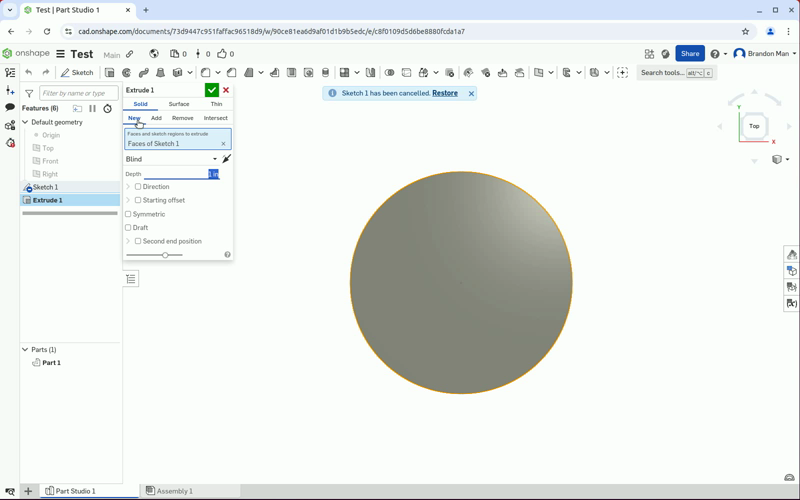
text(0.963)
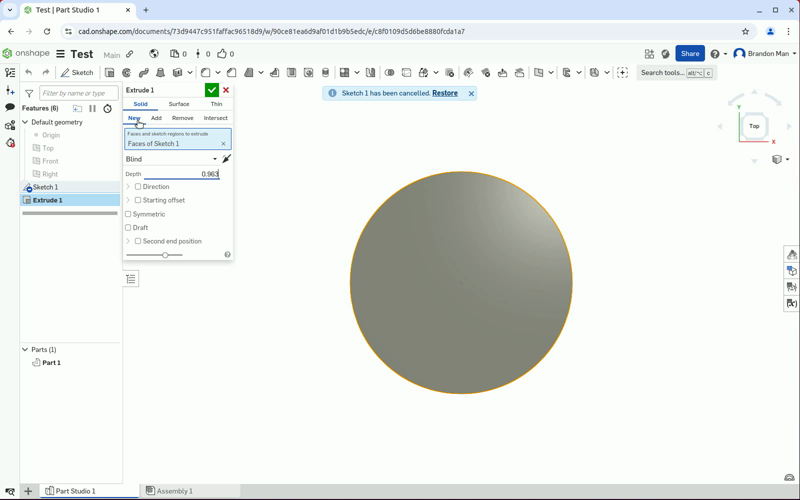
key(enter)
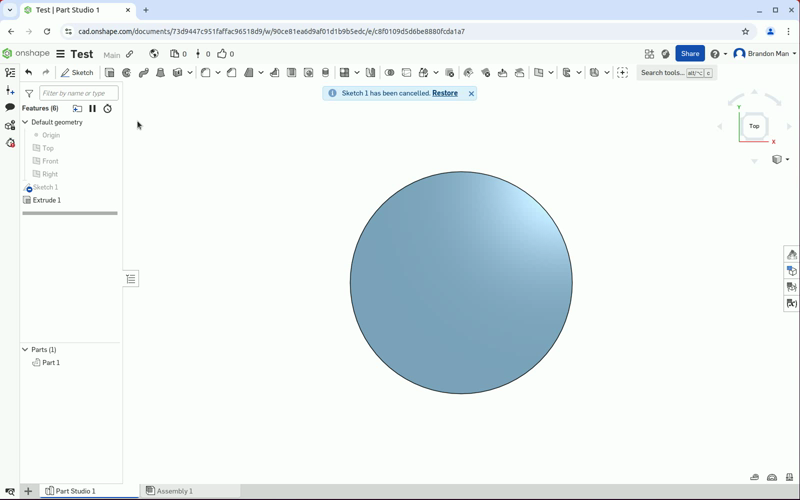
key(shift+h)
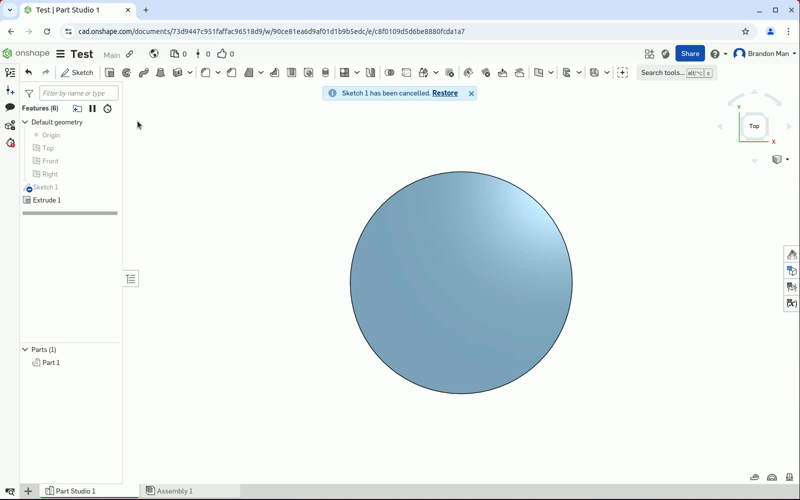
key(shift+h)
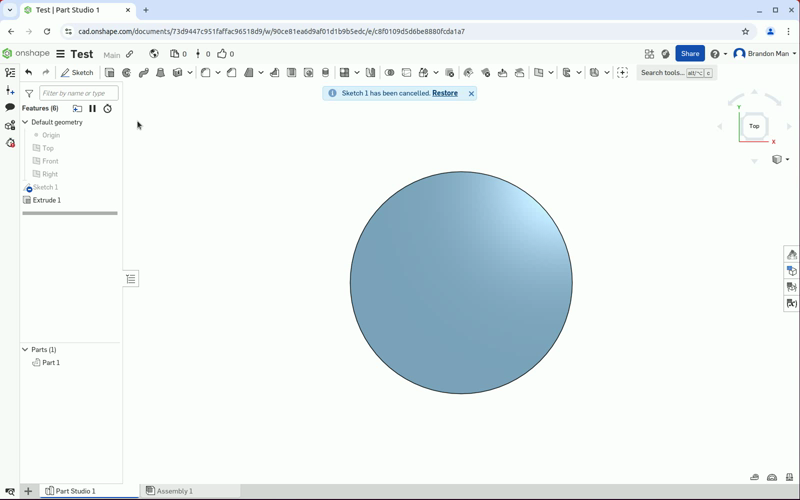
mouse_move(73, 189)
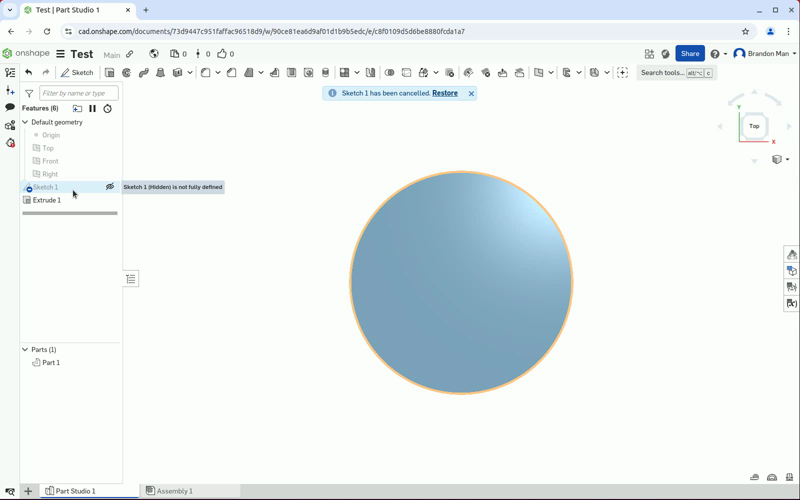
click(73, 189)
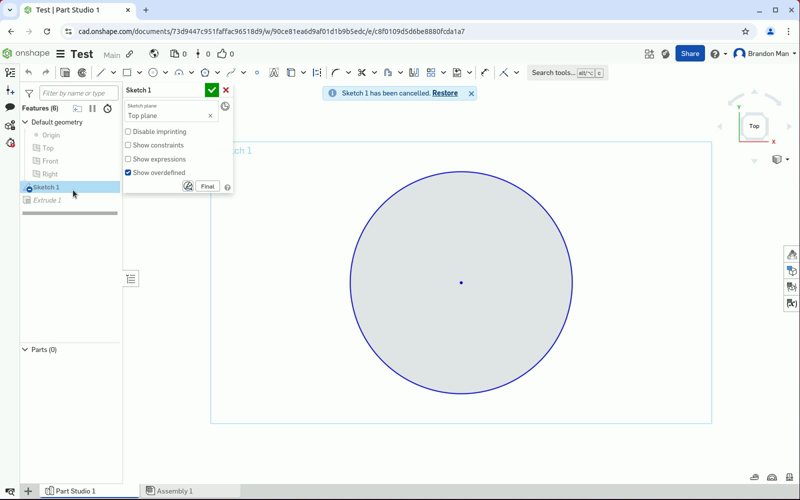
mouse_move(229, 92)
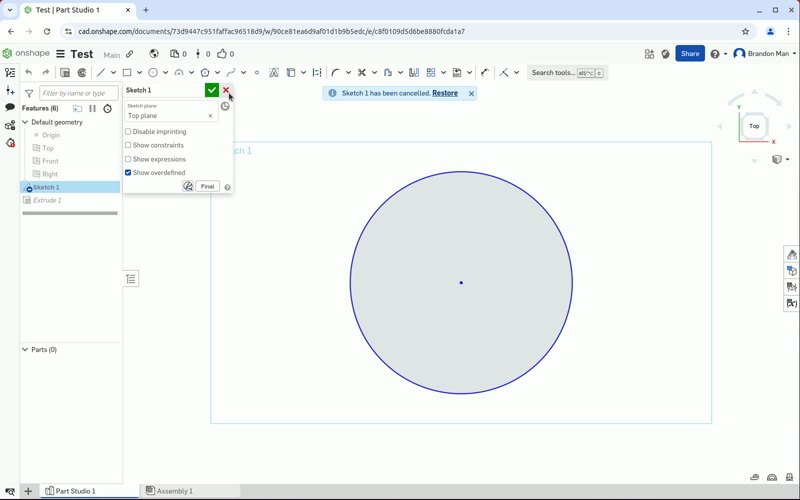
click(229, 92)
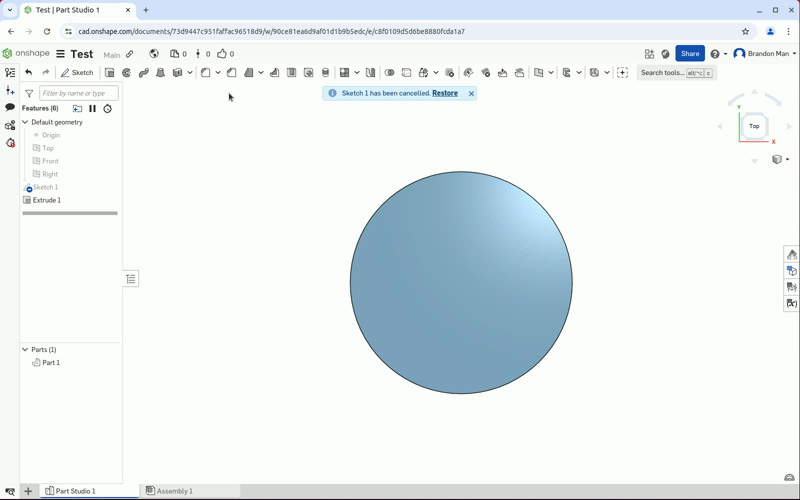
mouse_move(541, 75)
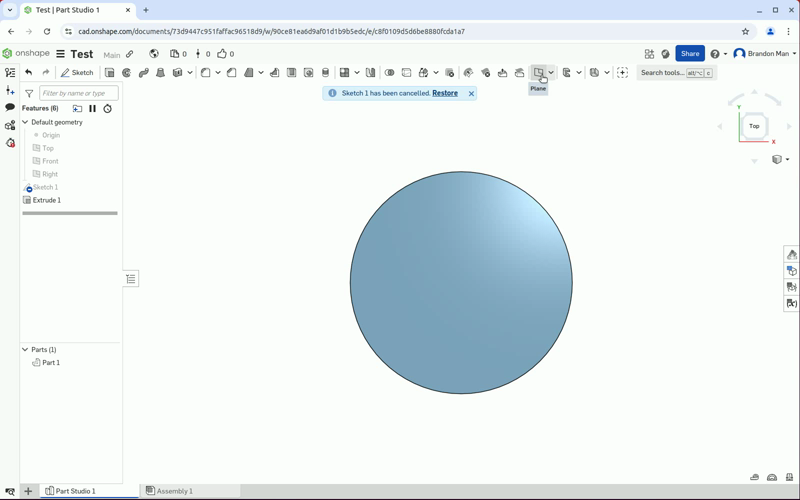
click(541, 75)
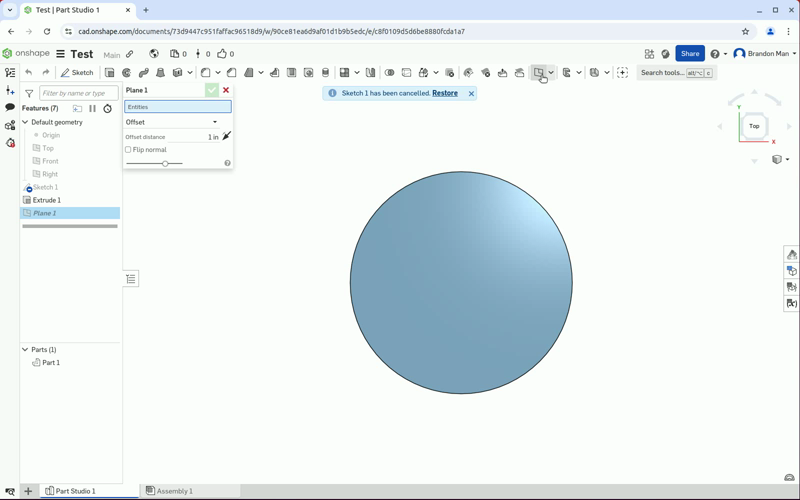
mouse_move(73, 150)
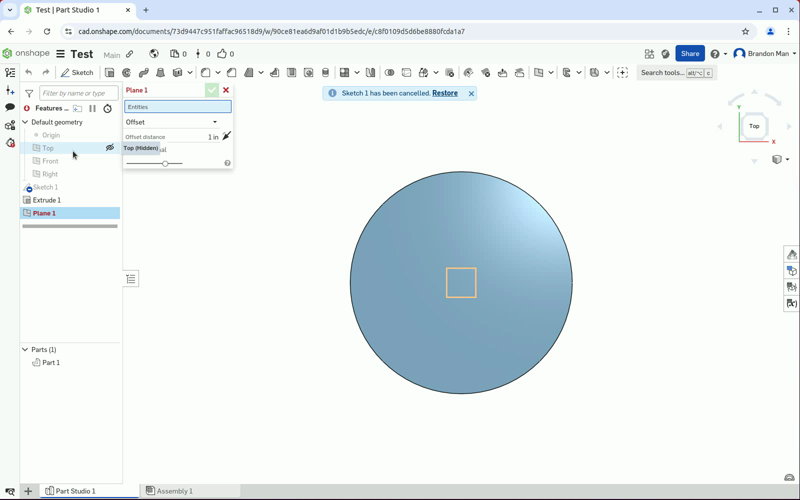
click(73, 150)
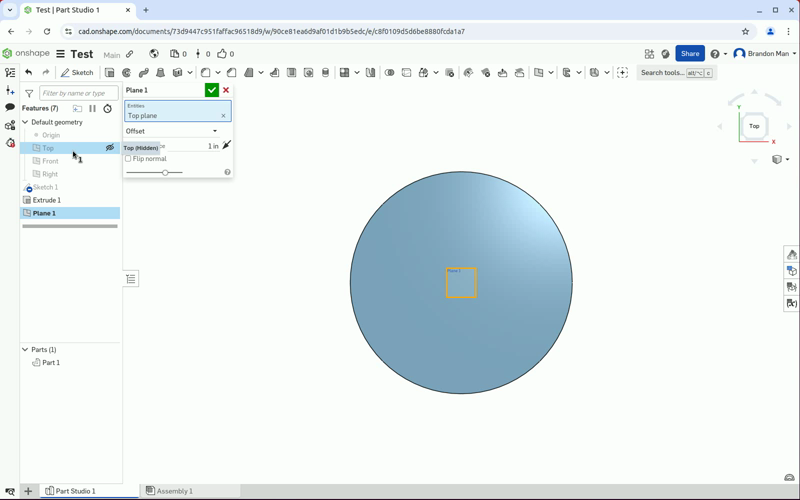
key(tab, 2)
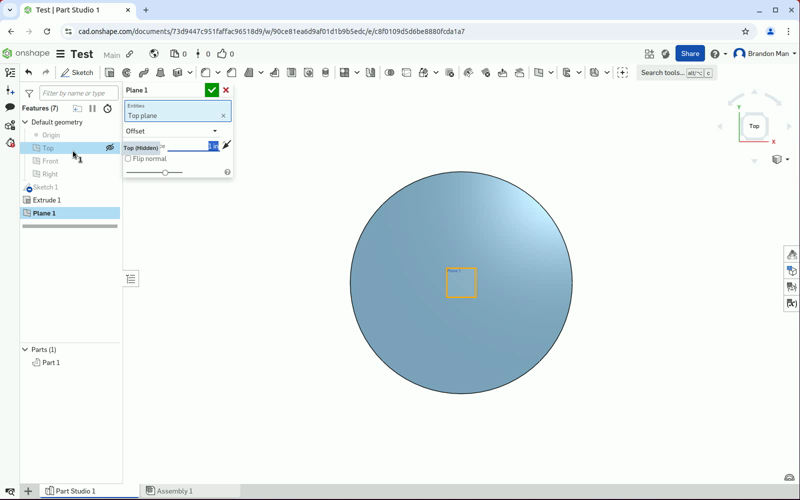
text(0.955)
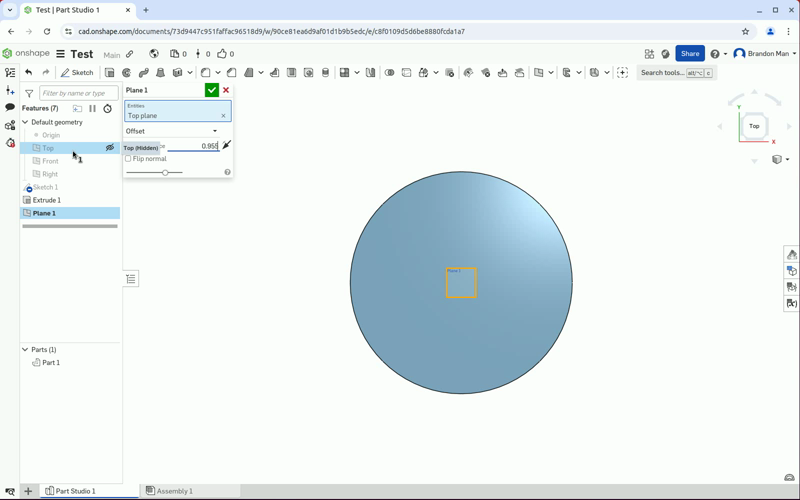
key(enter, 2)
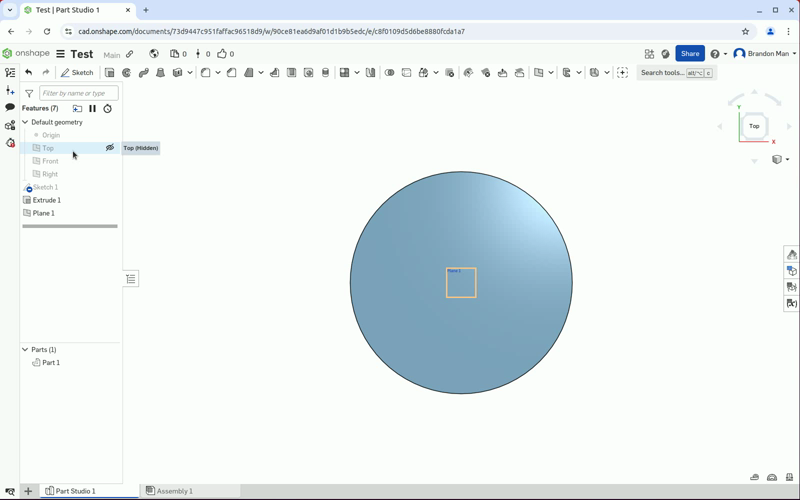
key(shift+s)
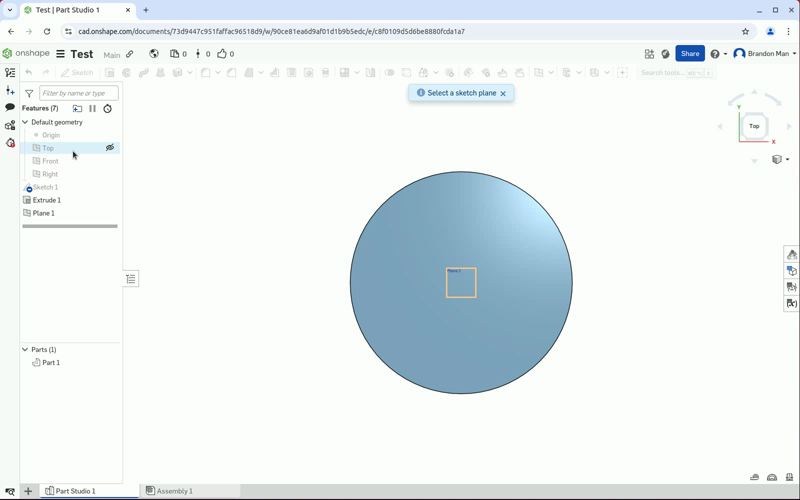
mouse_move(73, 215)
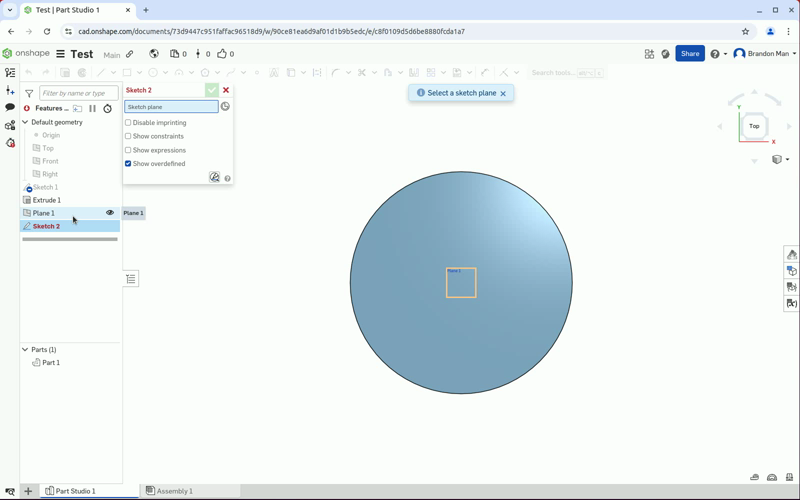
click(73, 215)
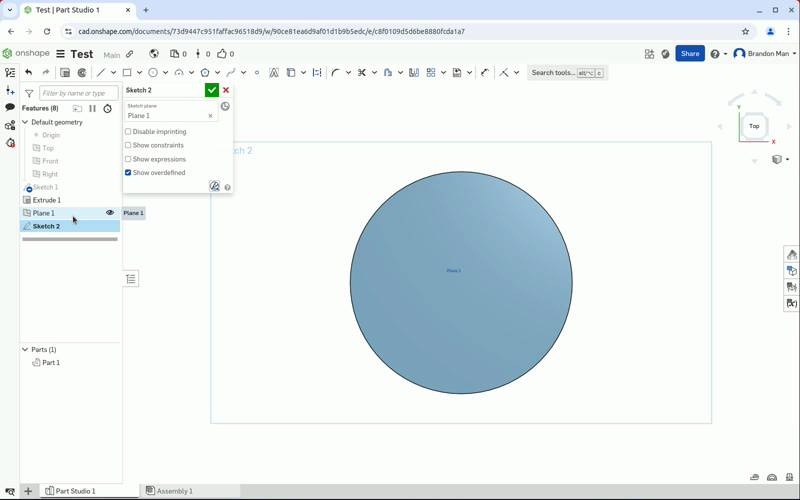
mouse_move(73, 352)
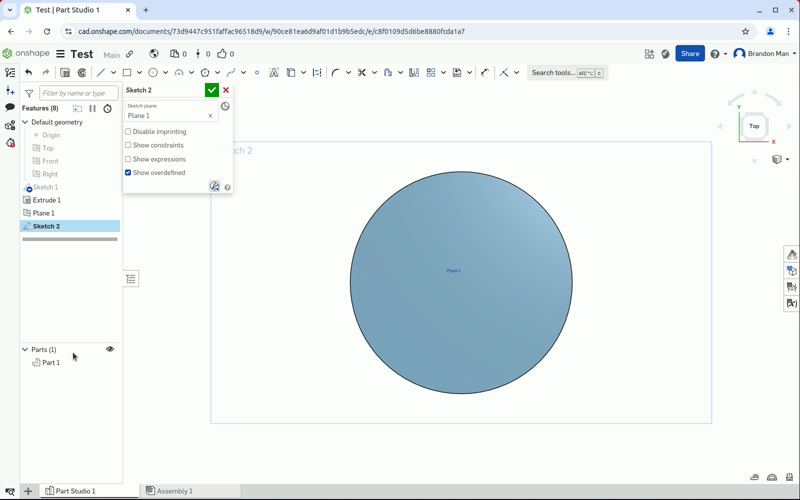
key(y)
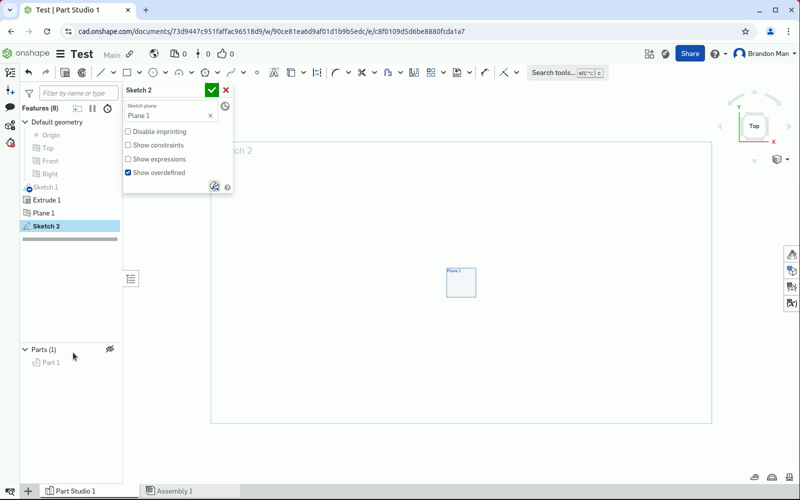
key(c)
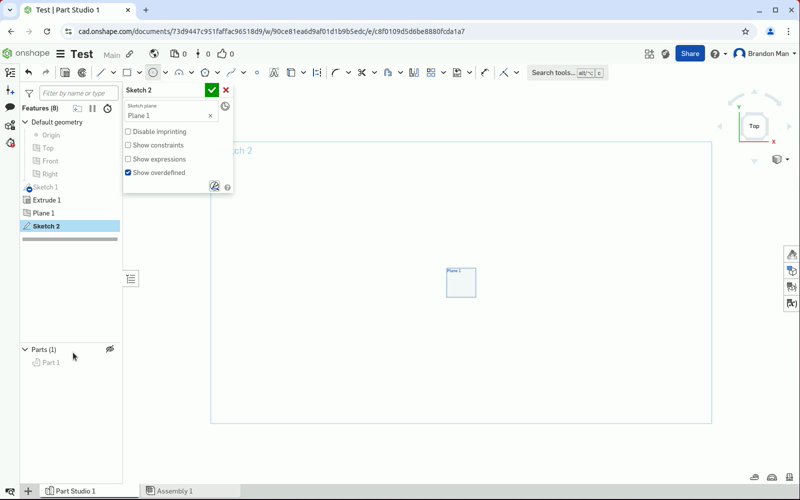
key_down(shift)
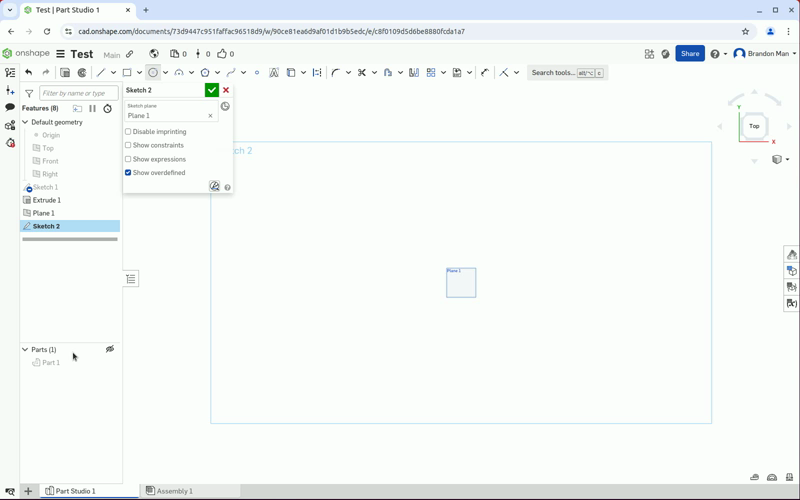
mouse_move(461, 282)
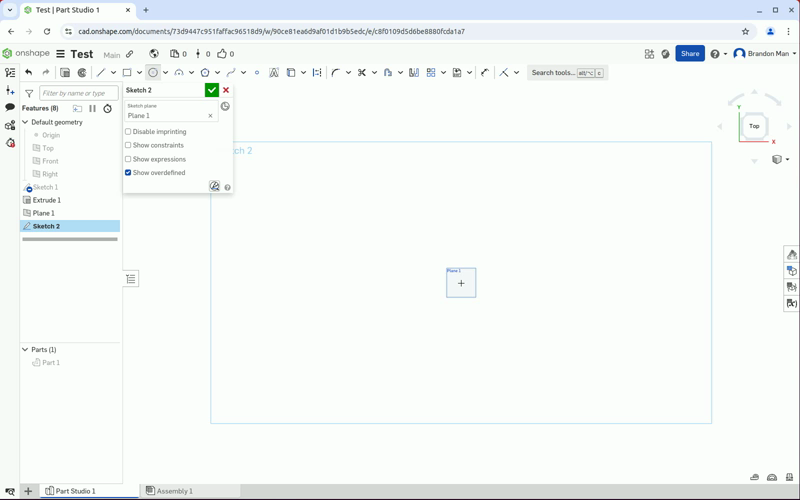
click(461, 282)
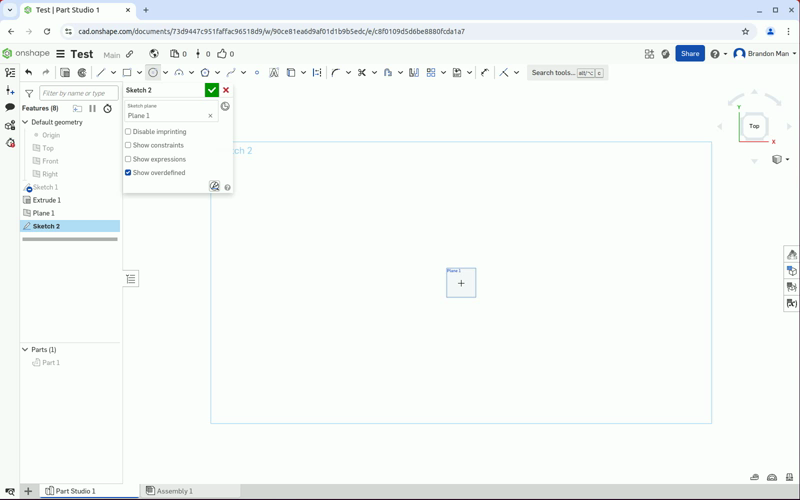
key_up(shift)
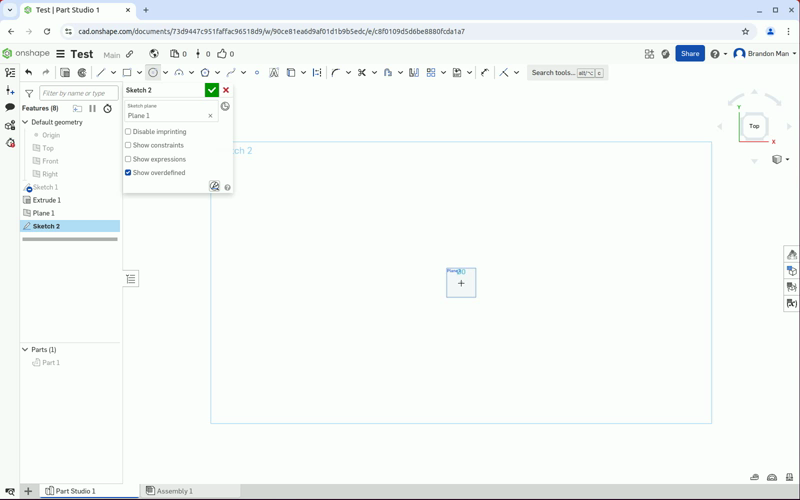
mouse_move(484, 282)
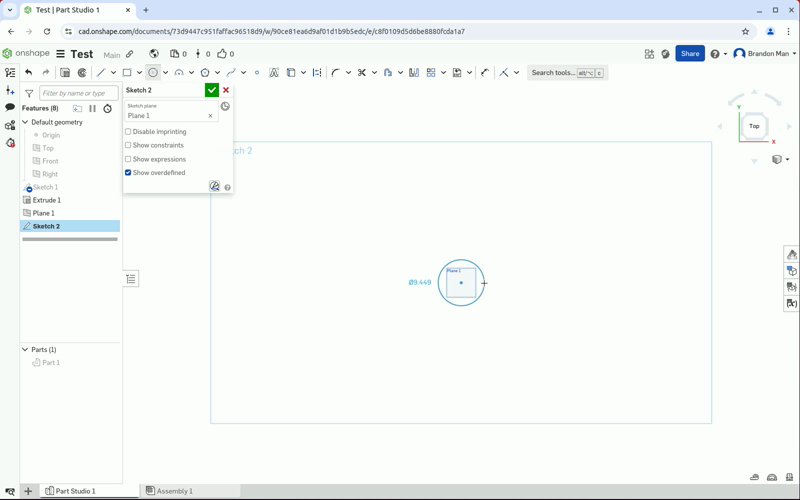
click(484, 282)
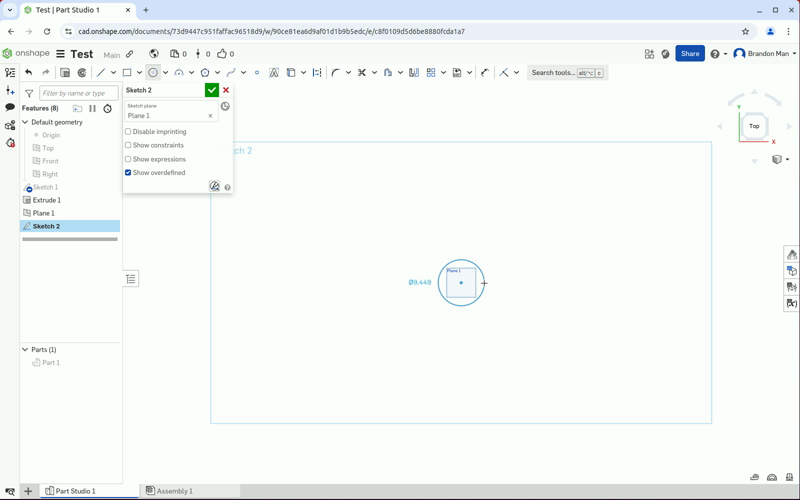
key(esc)
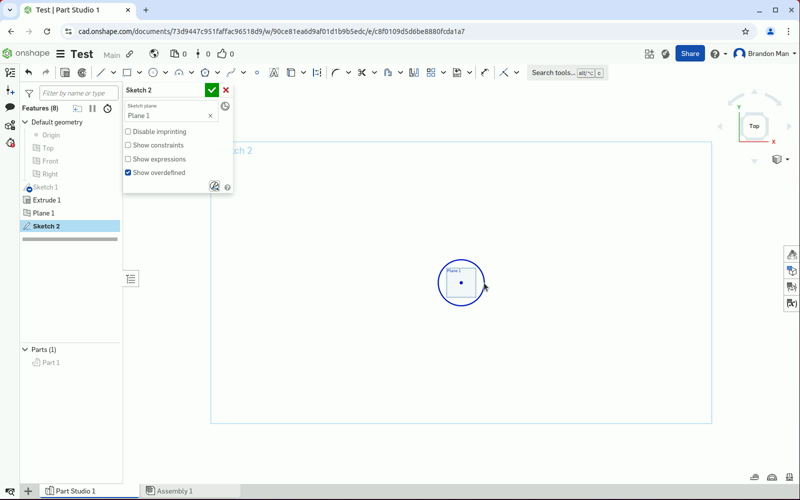
mouse_move(459, 302)
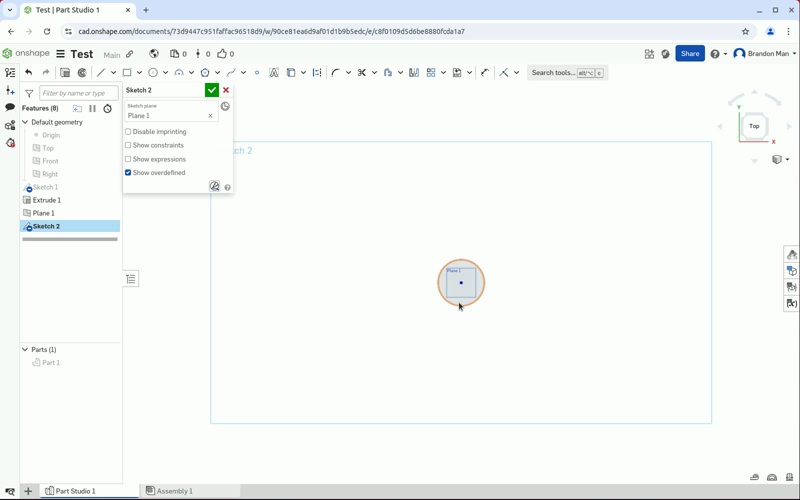
scroll(6)
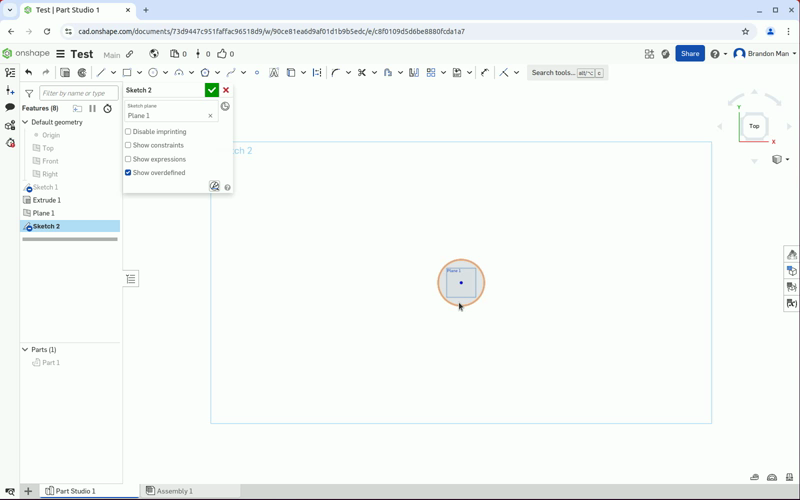
scroll(6)
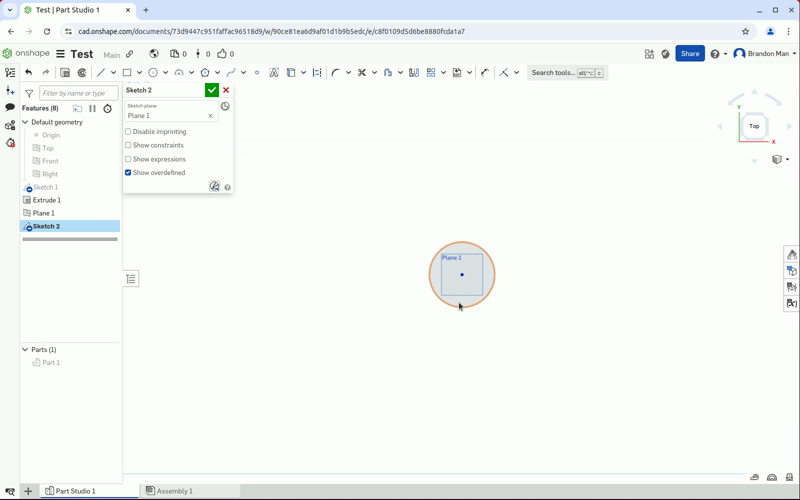
scroll(6)
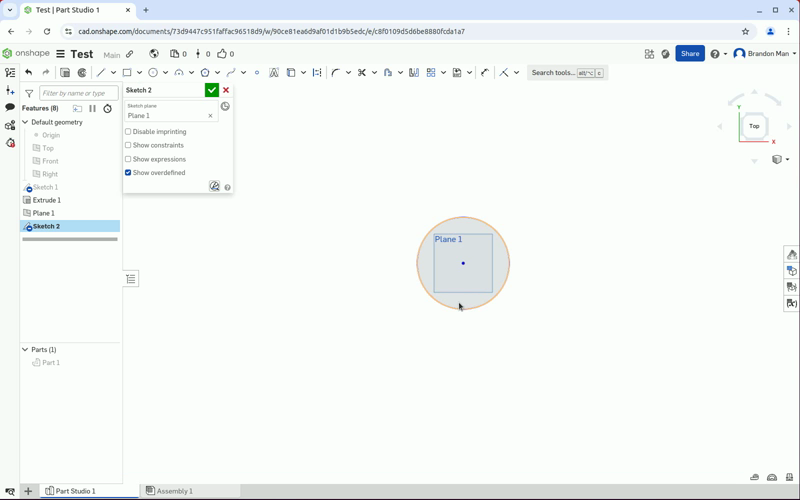
scroll(6)
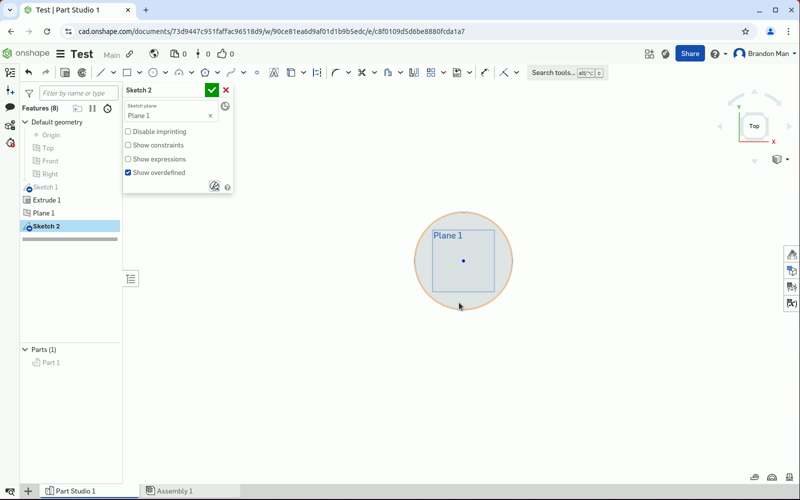
scroll(6)
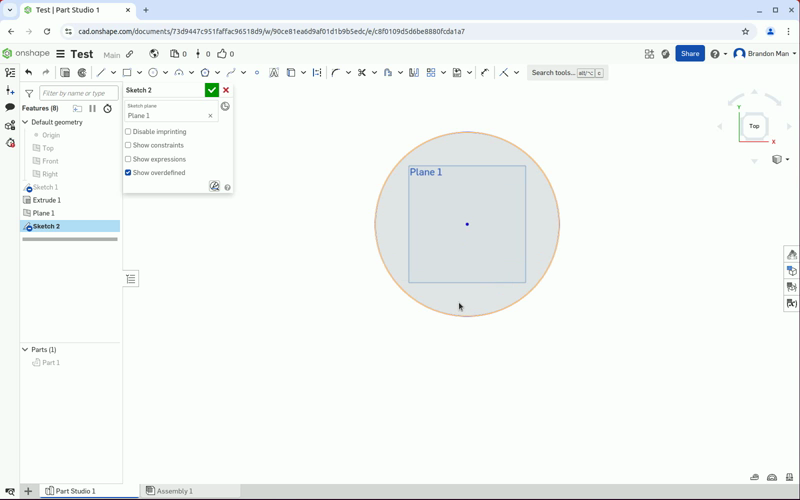
scroll(6)
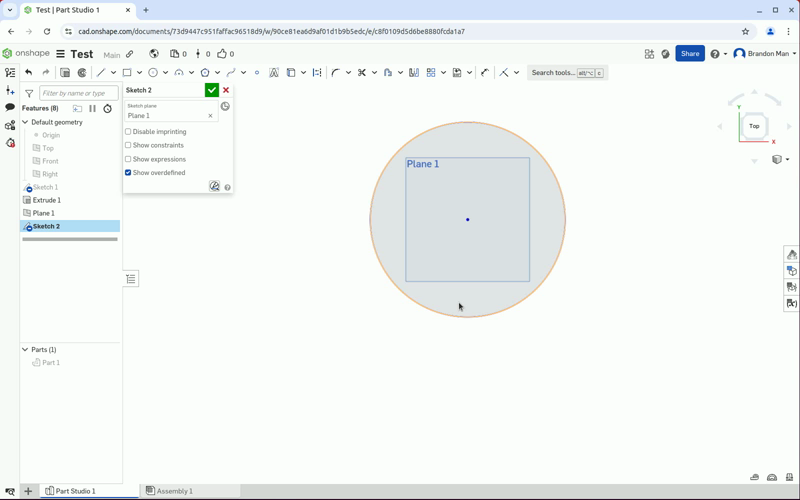
scroll(6)
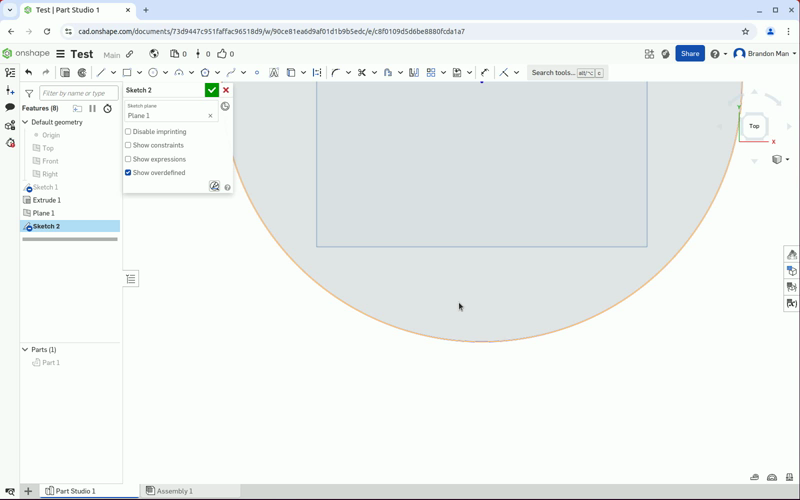
click(459, 302)
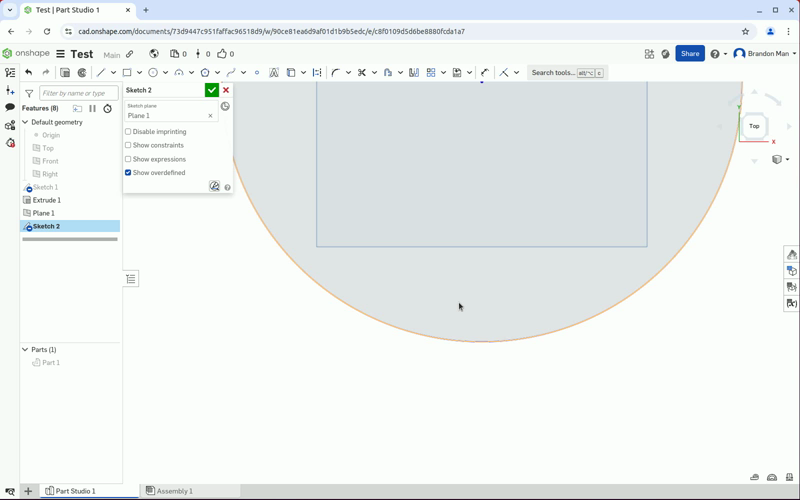
scroll(-6)
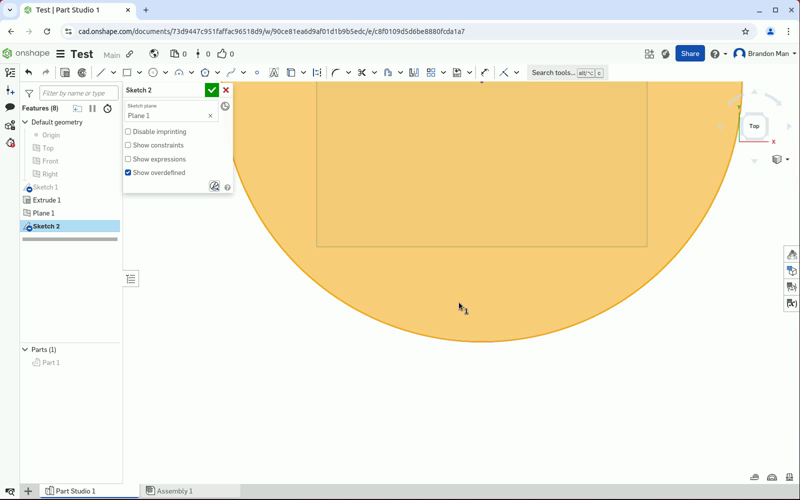
scroll(-6)
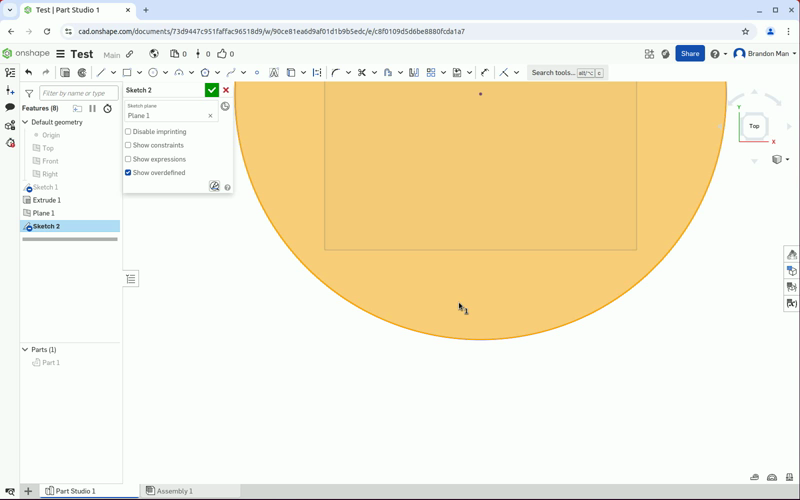
scroll(-6)
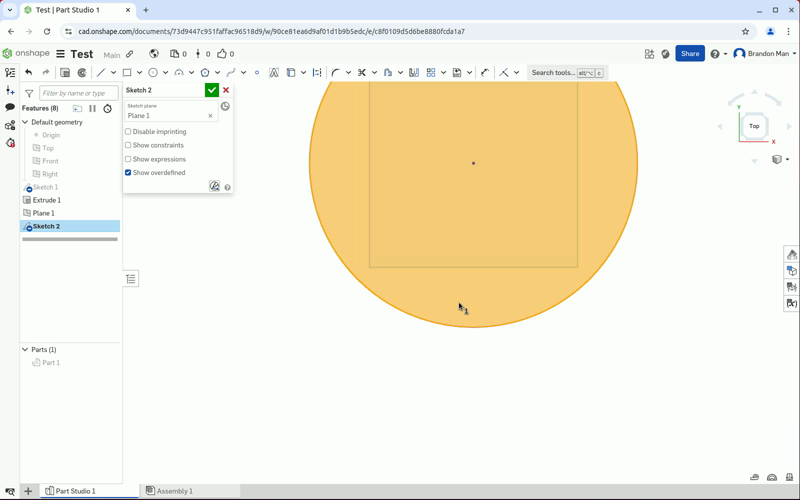
scroll(-6)
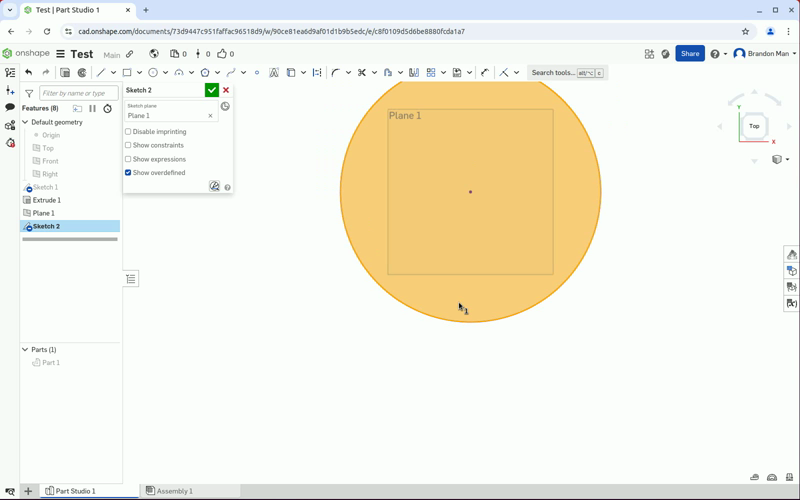
scroll(-6)
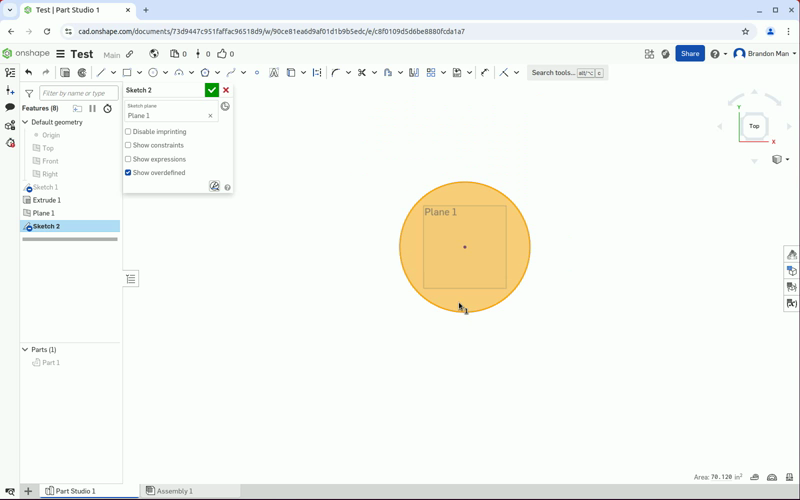
scroll(-6)
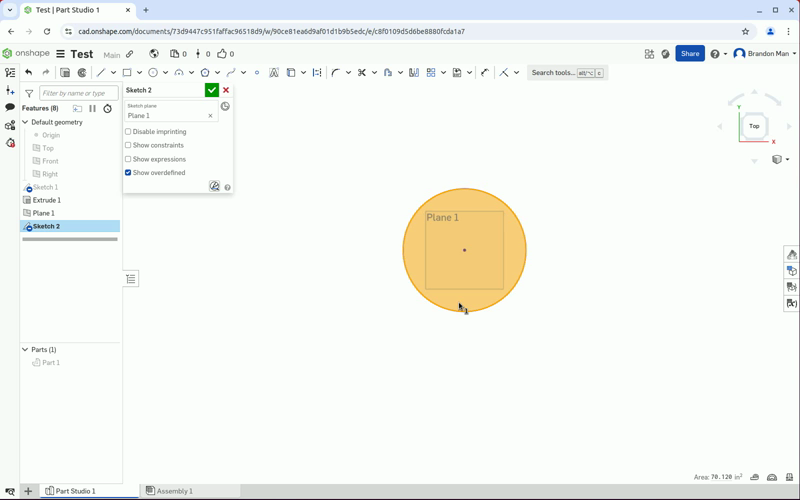
scroll(-6)
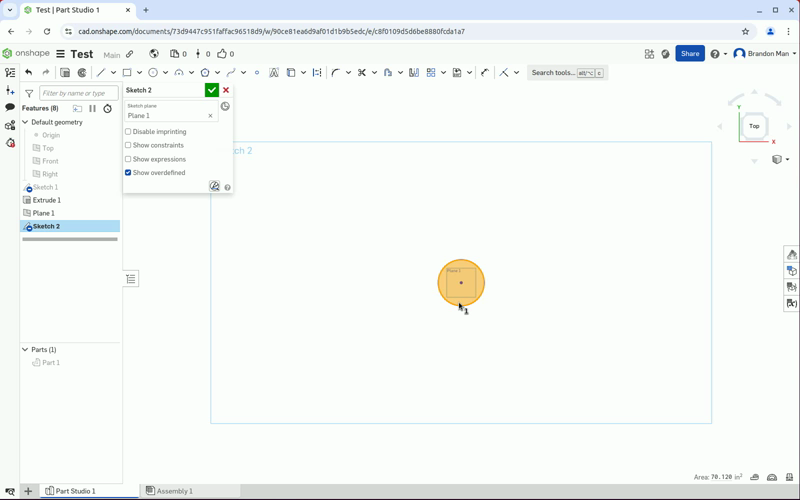
mouse_move(73, 352)
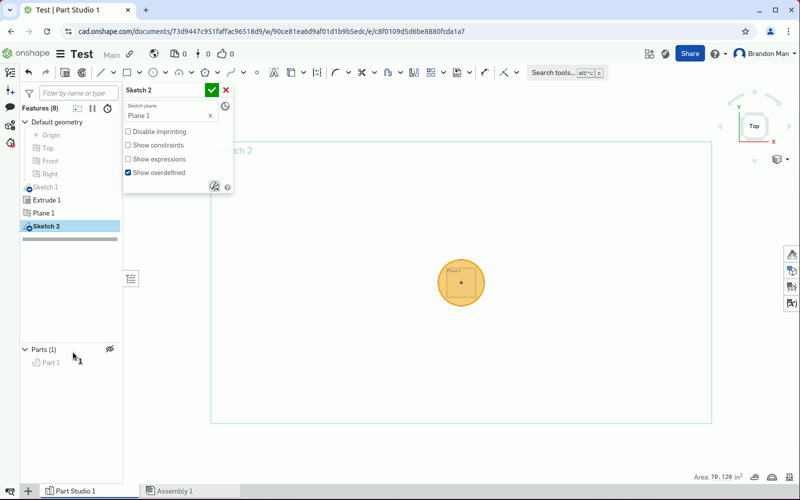
key(shift+y)
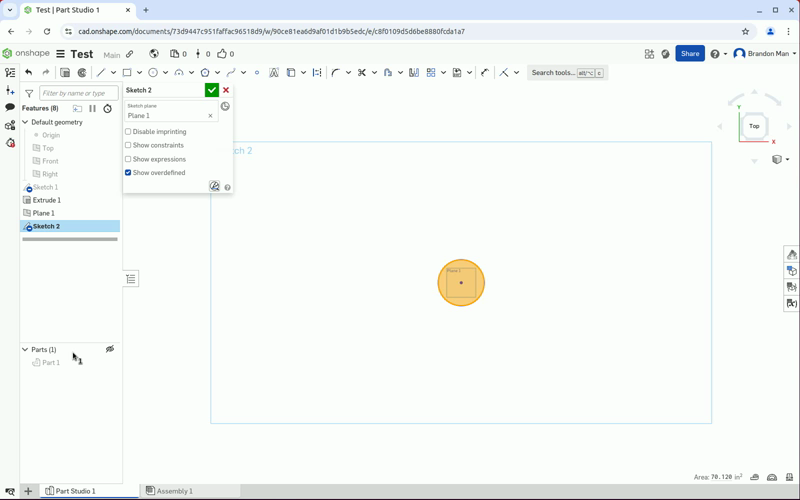
key(shift+e)
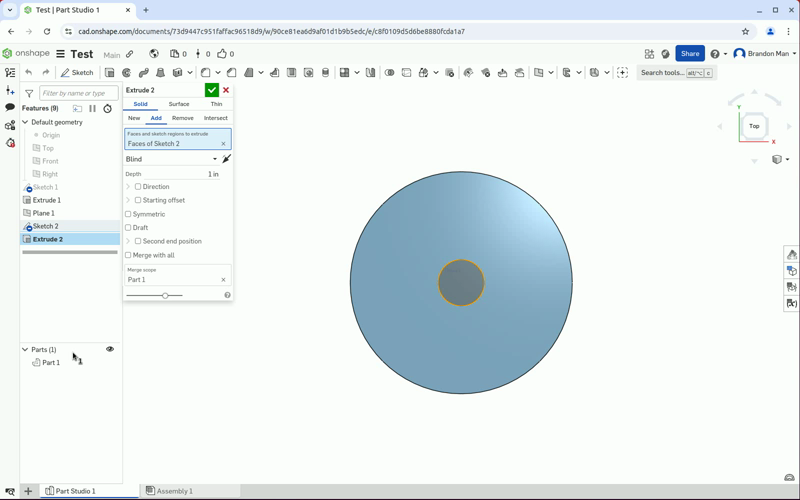
mouse_move(143, 106)
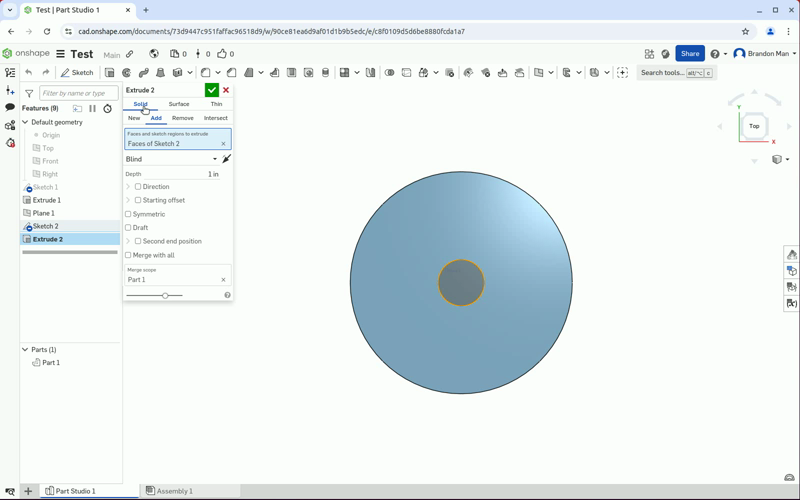
click(143, 106)
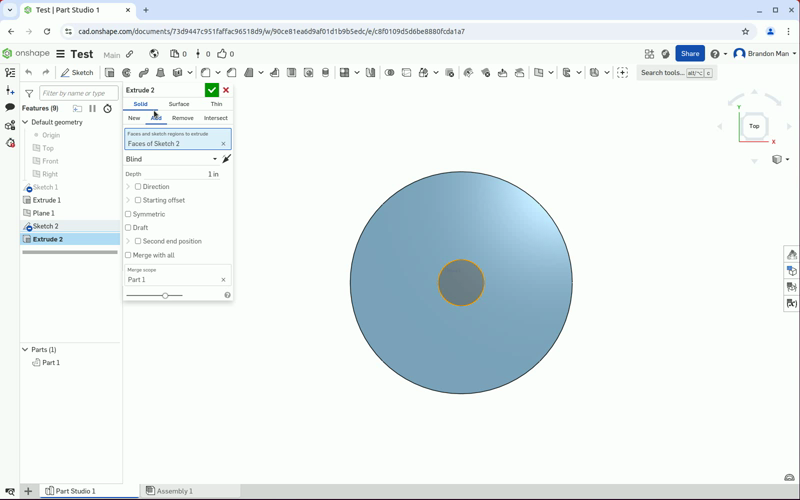
mouse_move(186, 120)
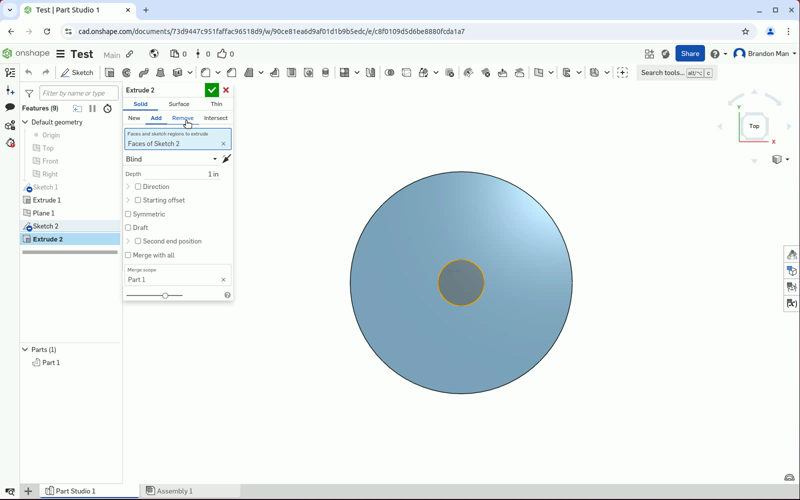
click(186, 120)
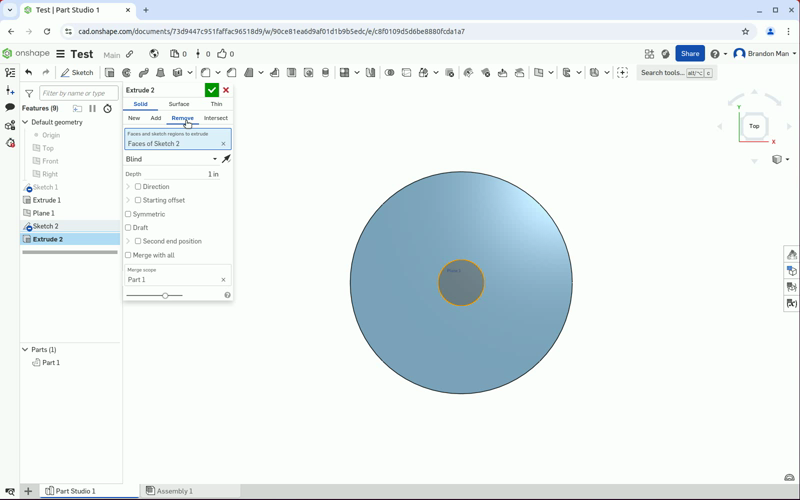
key(tab, 4)
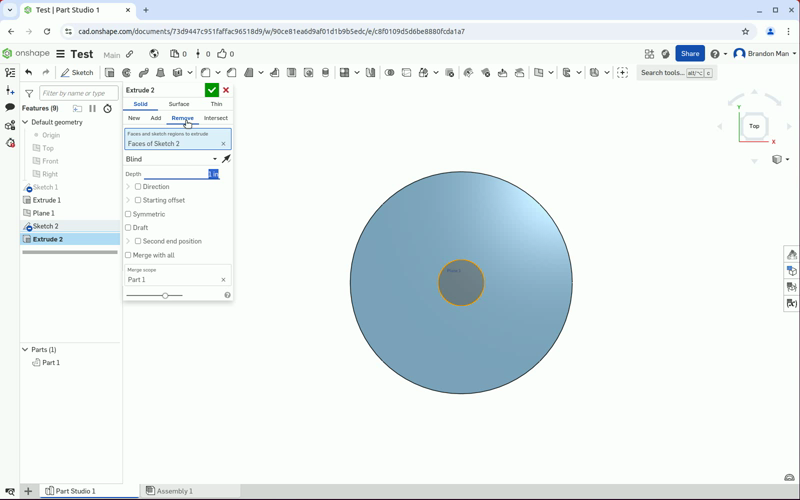
text(3.851)
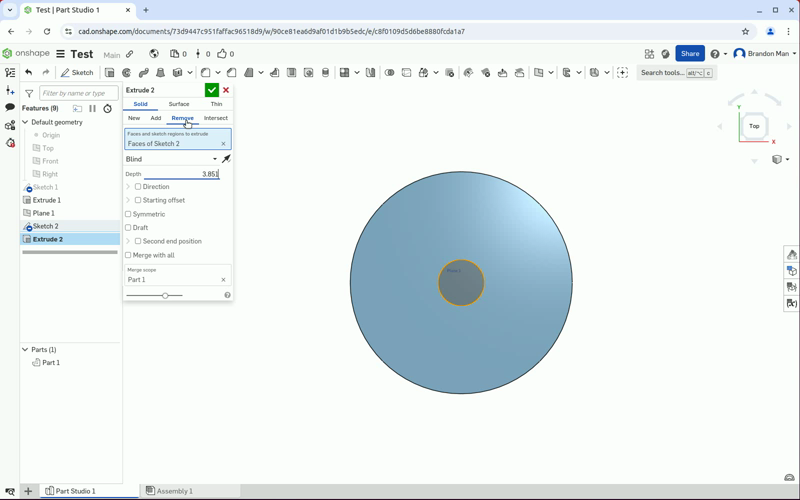
key(tab, 6)
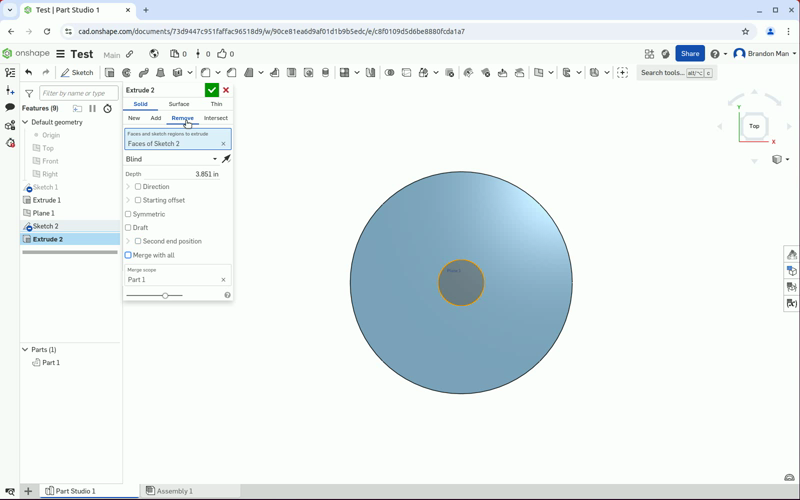
key(space)
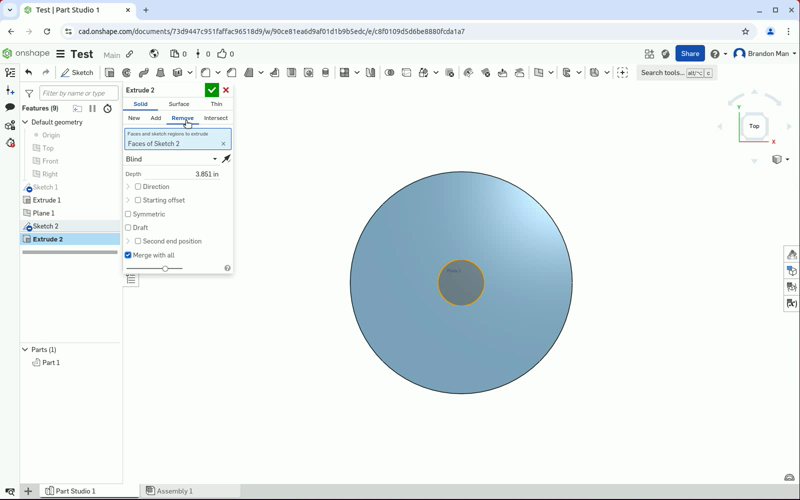
key(enter)
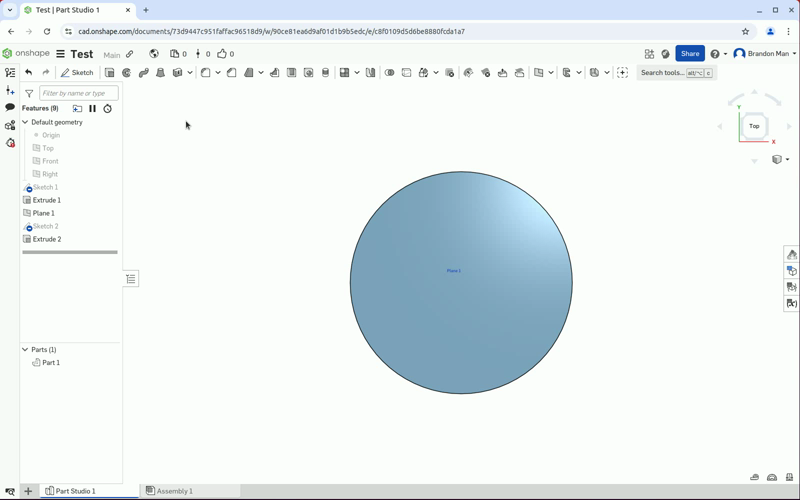
key(shift+h)
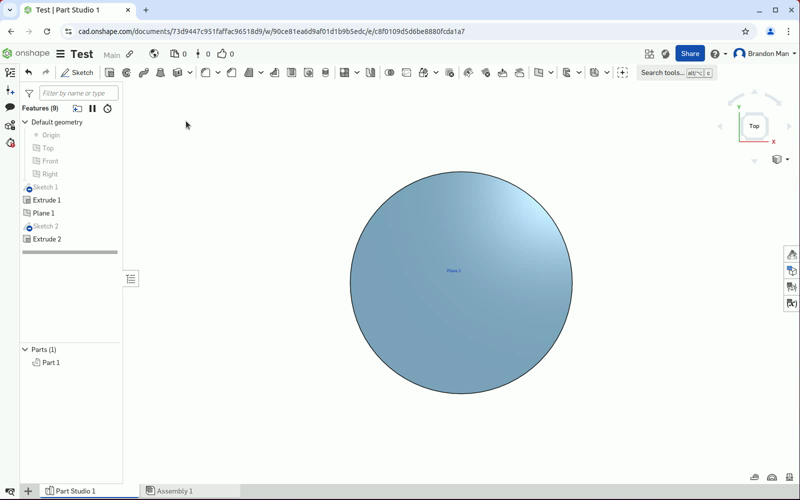
key(shift+h)
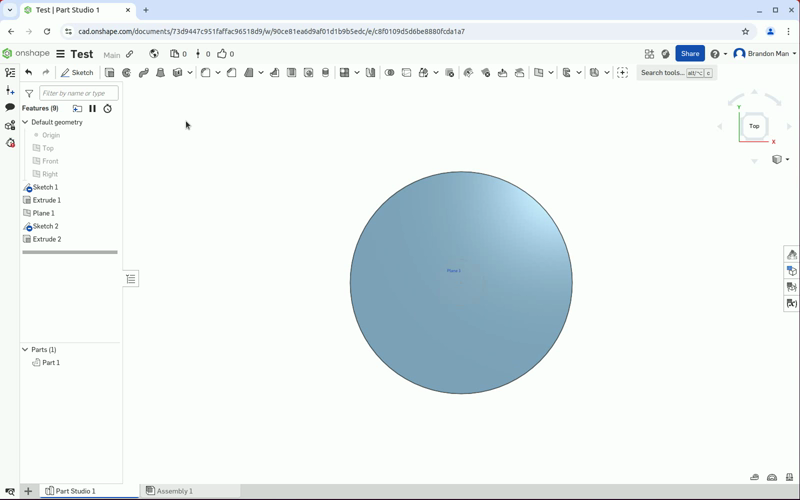
key(shift+7)
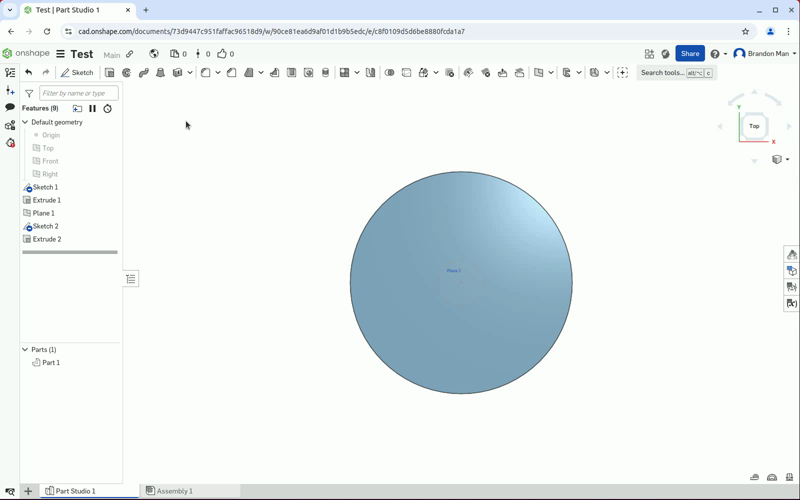
key(up, 3)
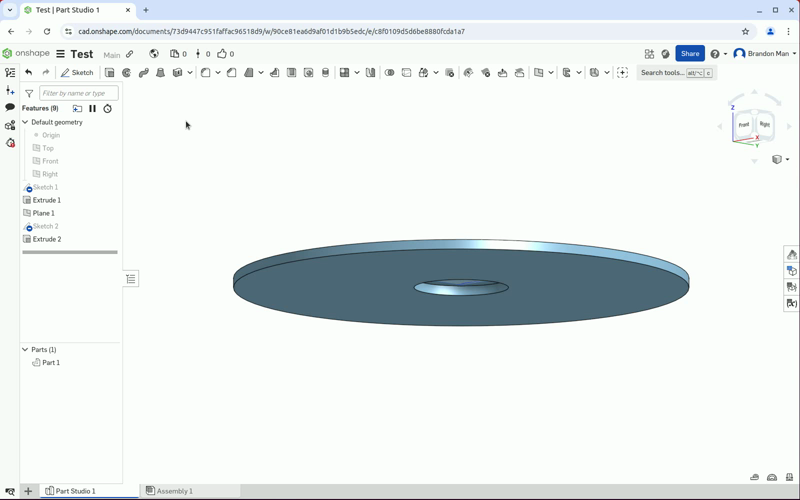
key(left, 3)
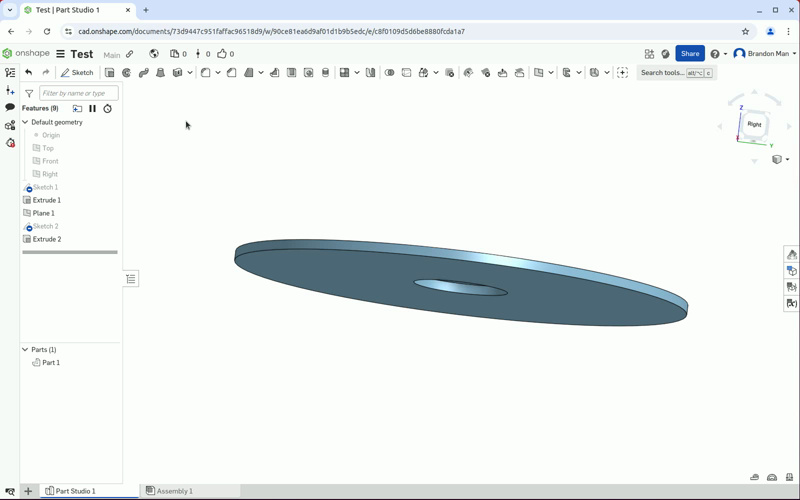
key(right, 3)
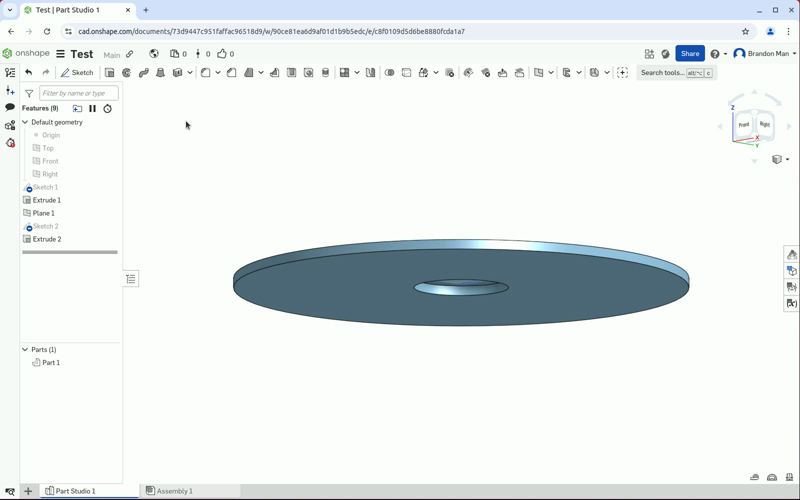
key(down, 3)
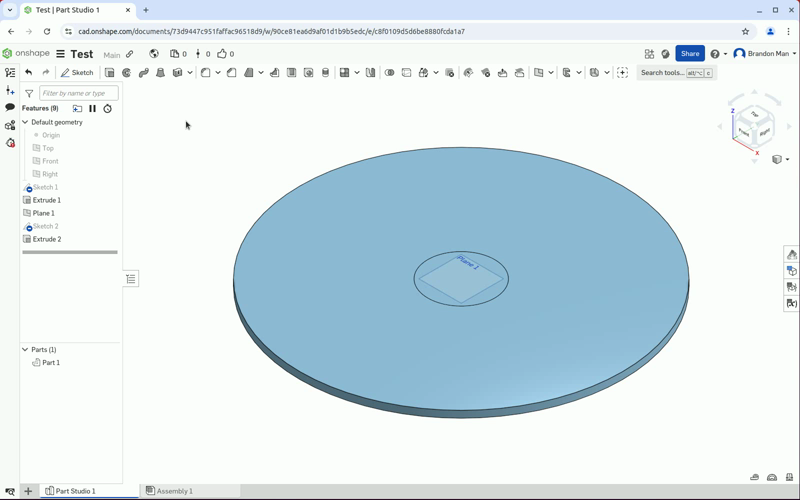
mouse_move(73, 189)
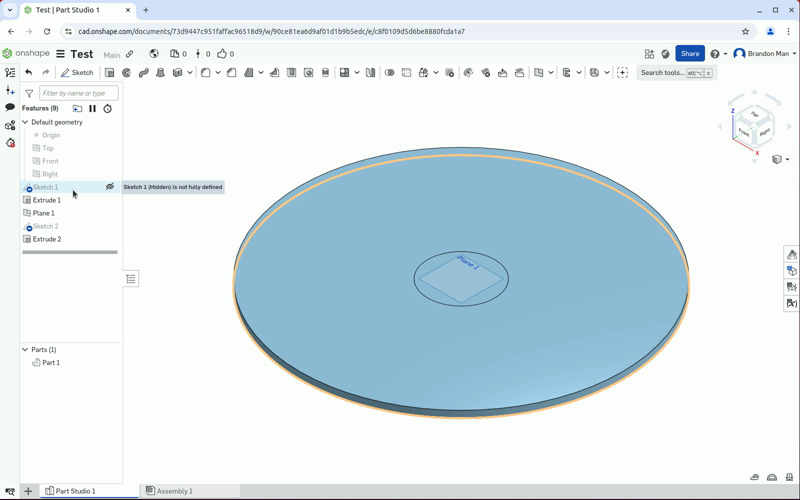
click(73, 189)